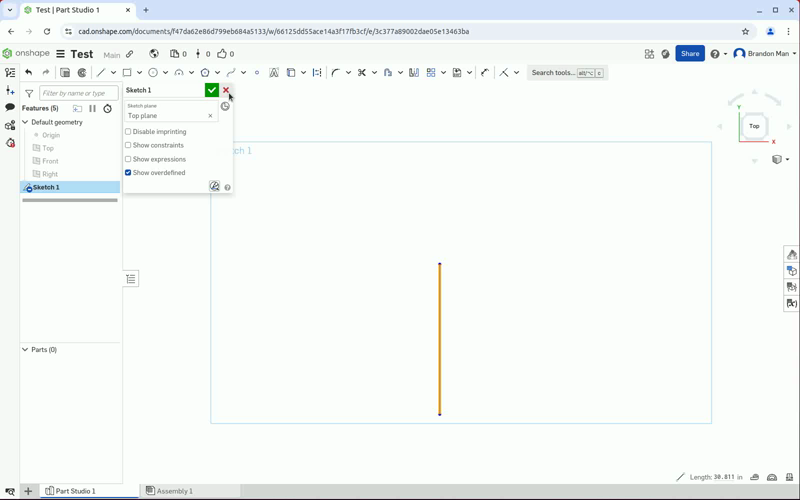
key(shift+h)
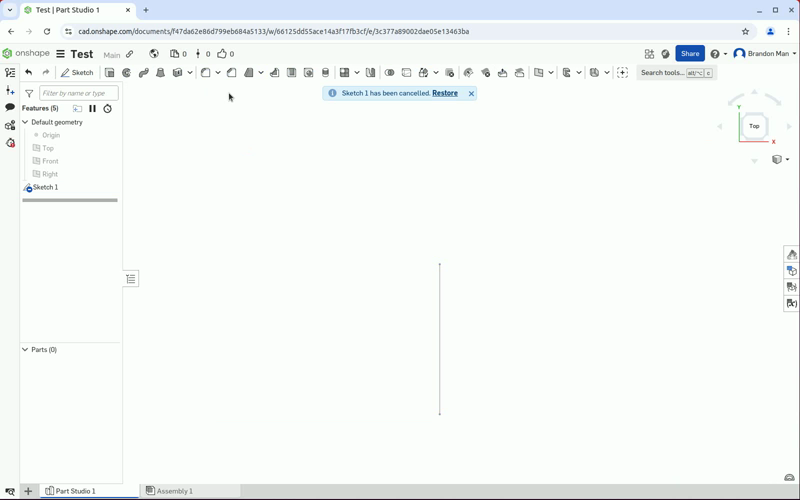
key(shift+s)
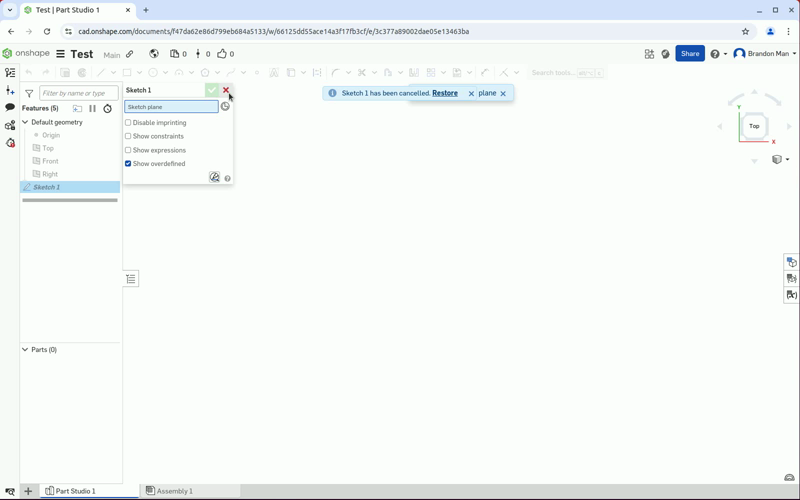
mouse_move(73, 150)
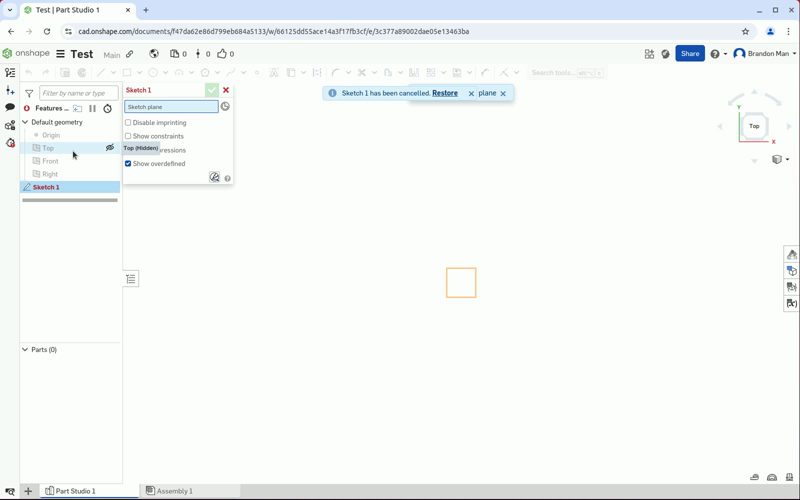
click(73, 150)
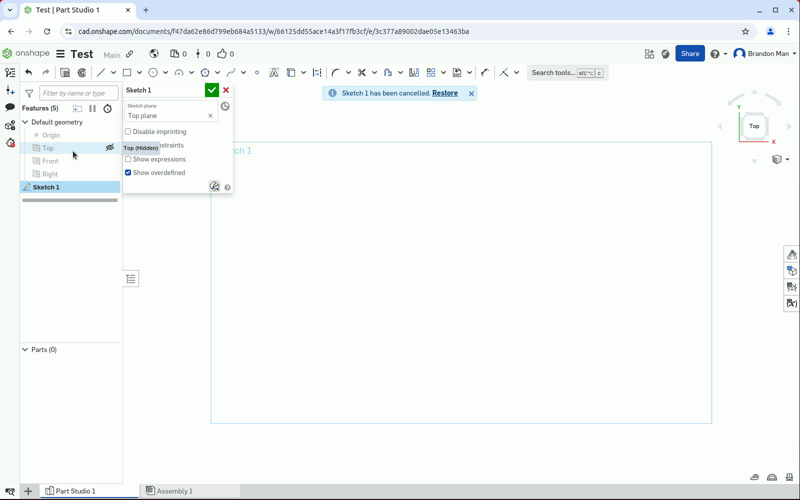
mouse_move(73, 352)
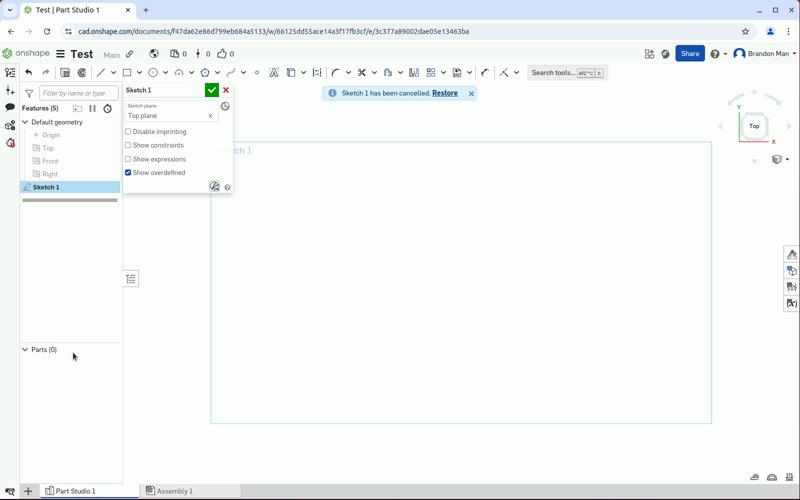
key(y)
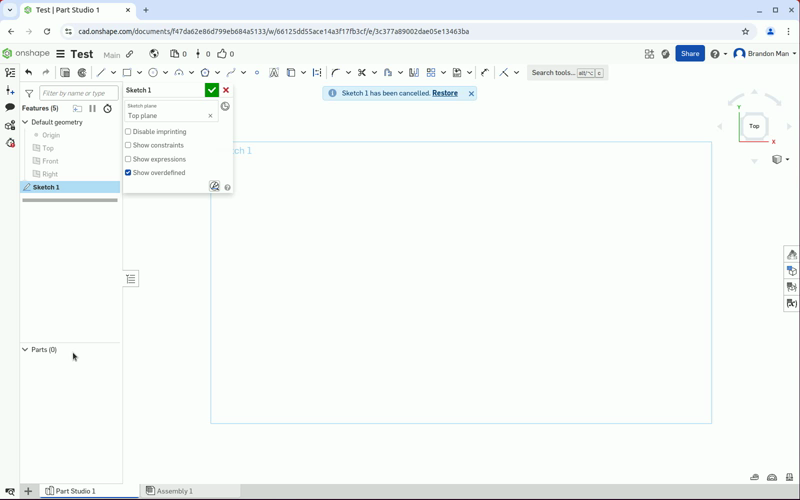
key(l)
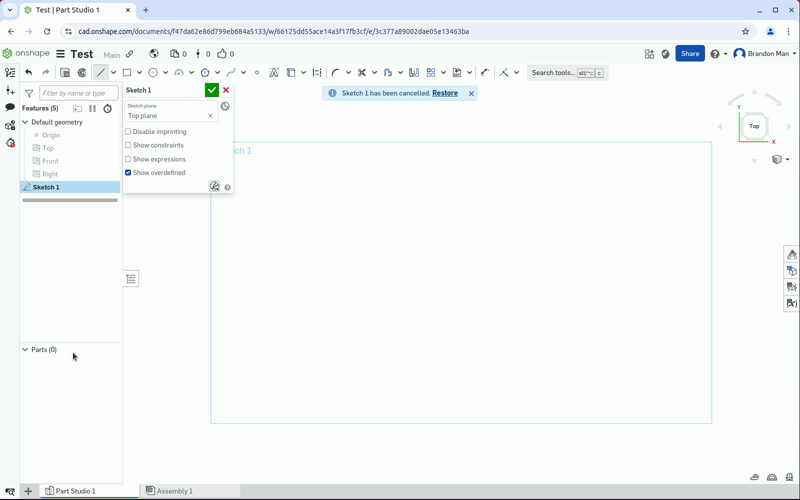
key_down(shift)
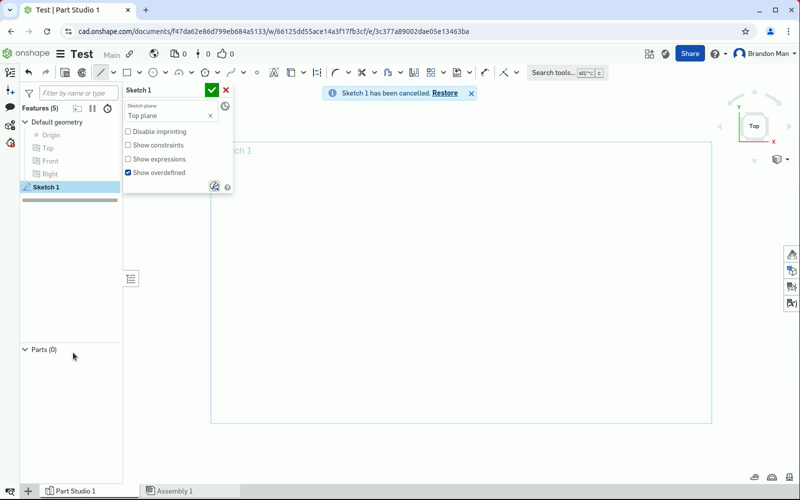
mouse_move(349, 297)
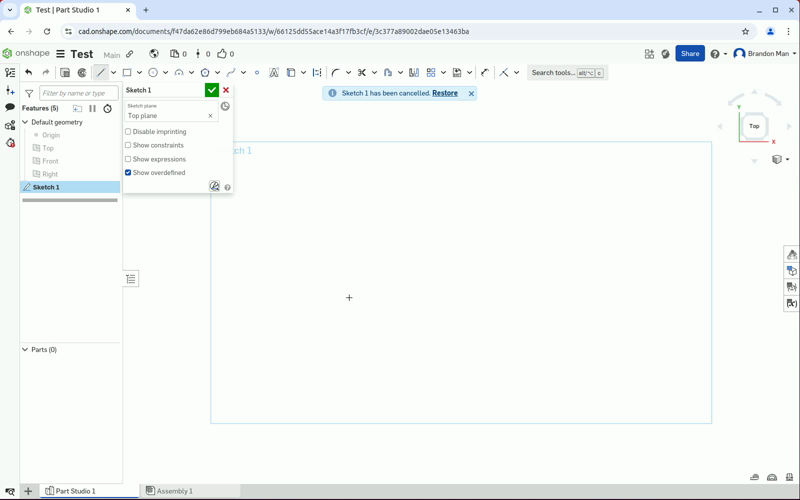
click(349, 297)
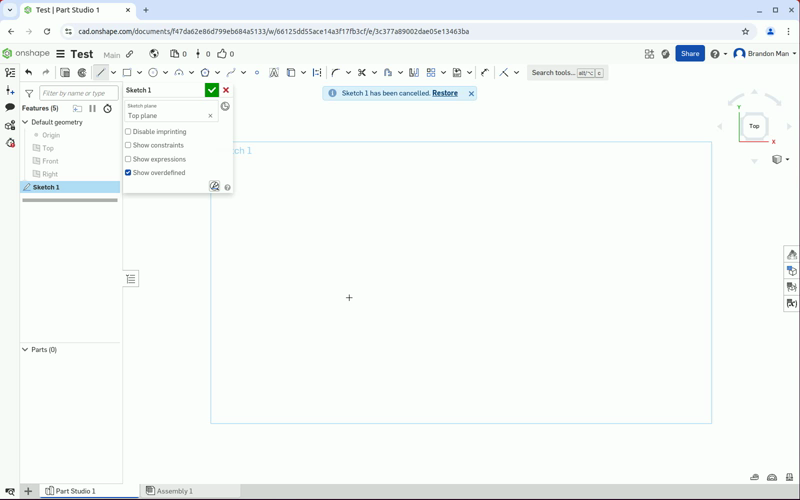
key_up(shift)
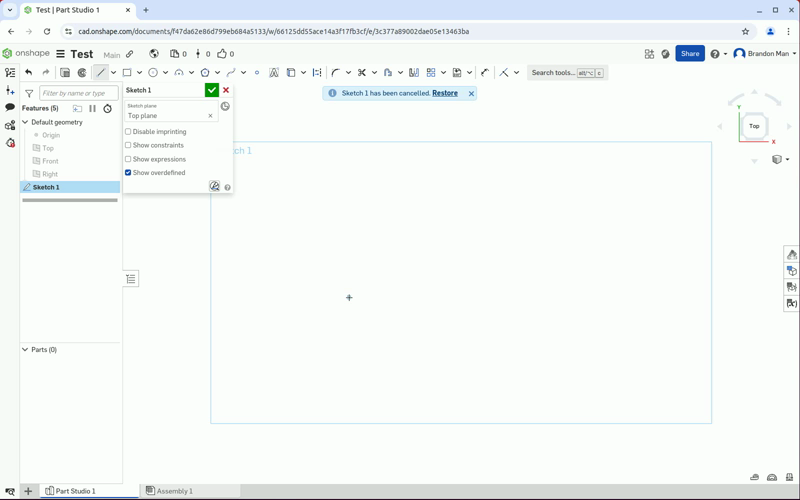
key_down(shift)
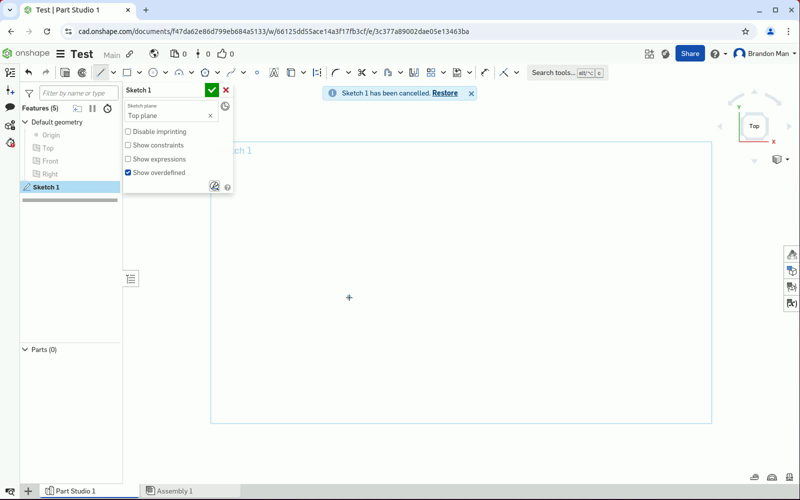
mouse_move(379, 297)
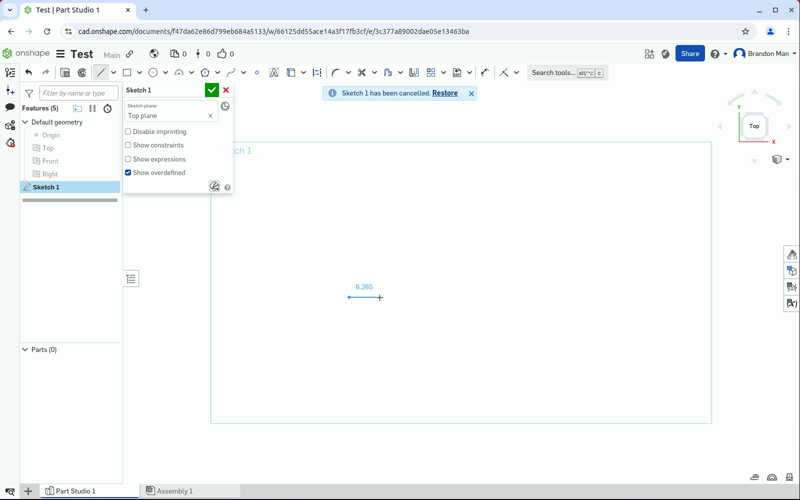
mouse_move(372, 297)
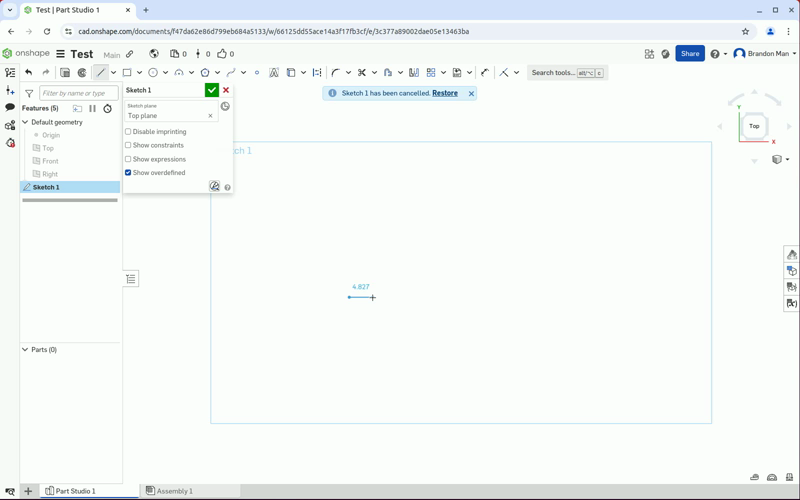
click(372, 297)
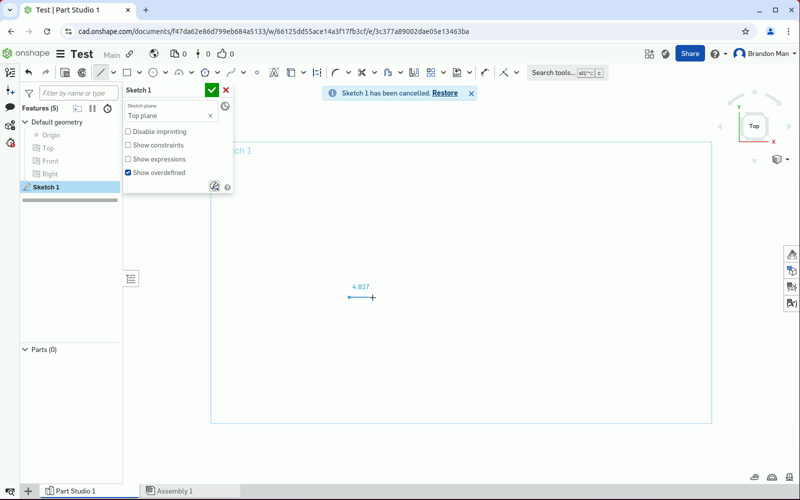
key_up(shift)
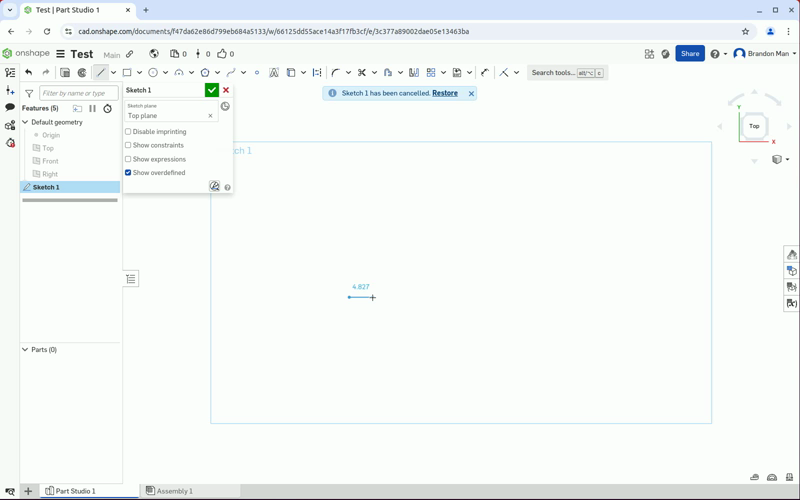
key_down(shift)
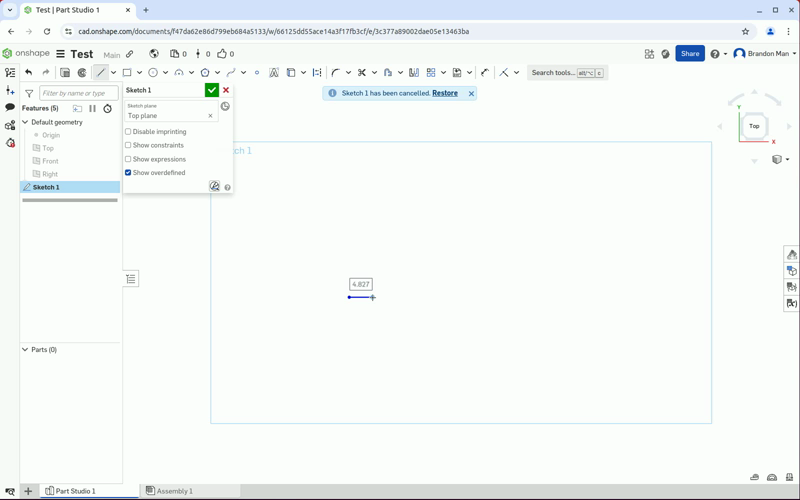
mouse_move(402, 297)
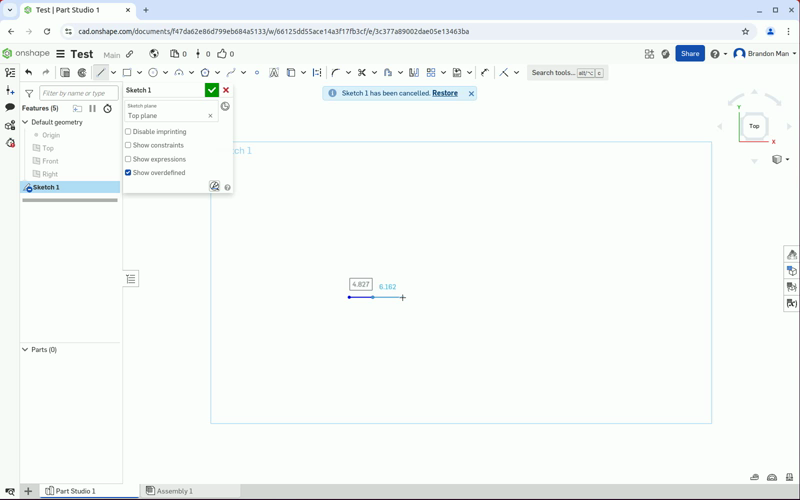
mouse_move(372, 268)
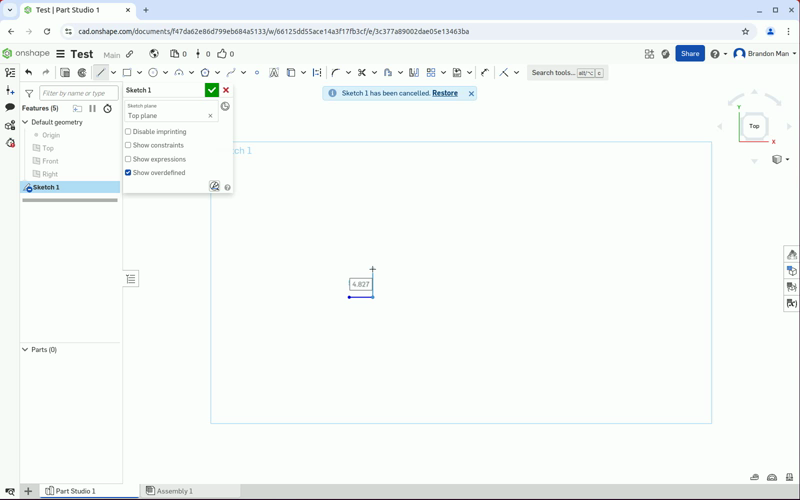
click(372, 268)
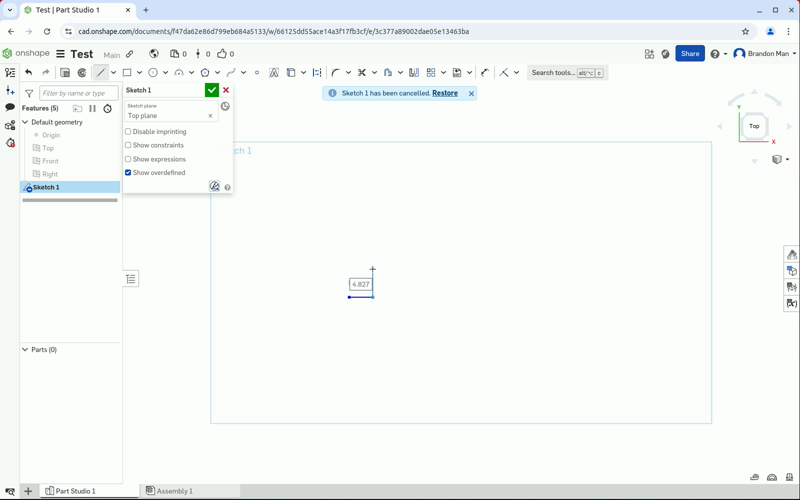
key_up(shift)
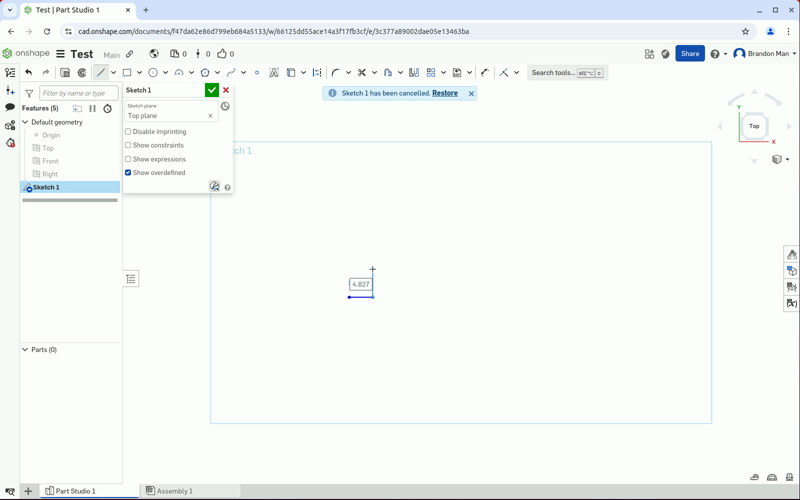
key_down(shift)
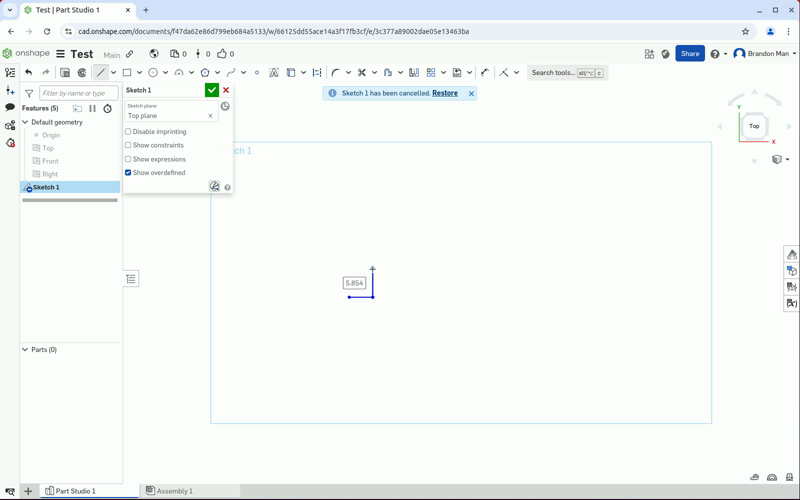
mouse_move(402, 268)
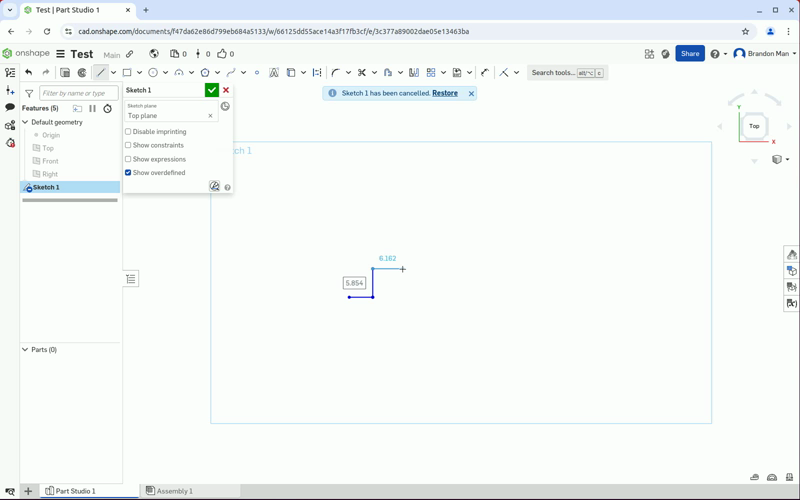
mouse_move(349, 268)
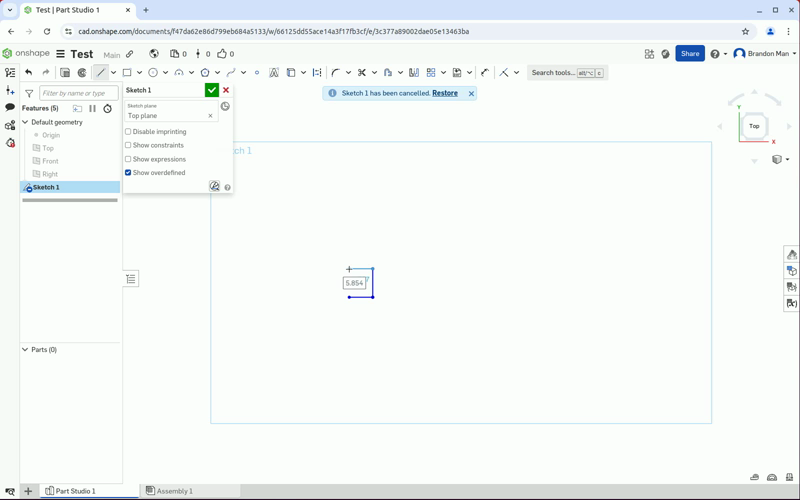
click(349, 268)
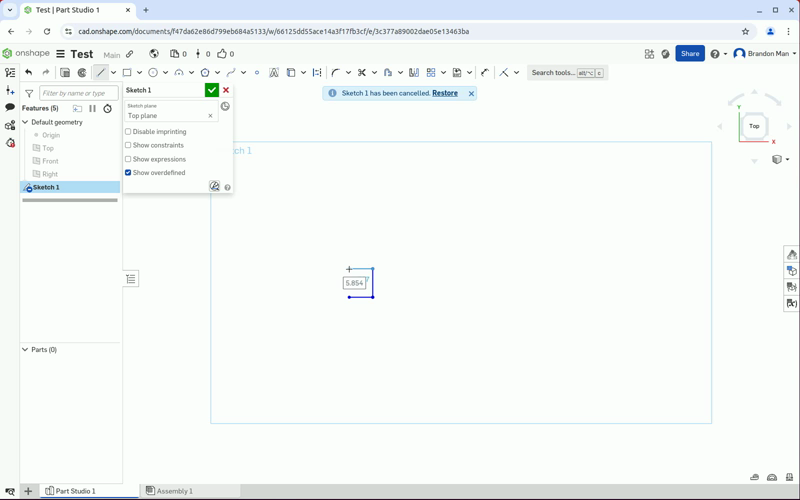
key_up(shift)
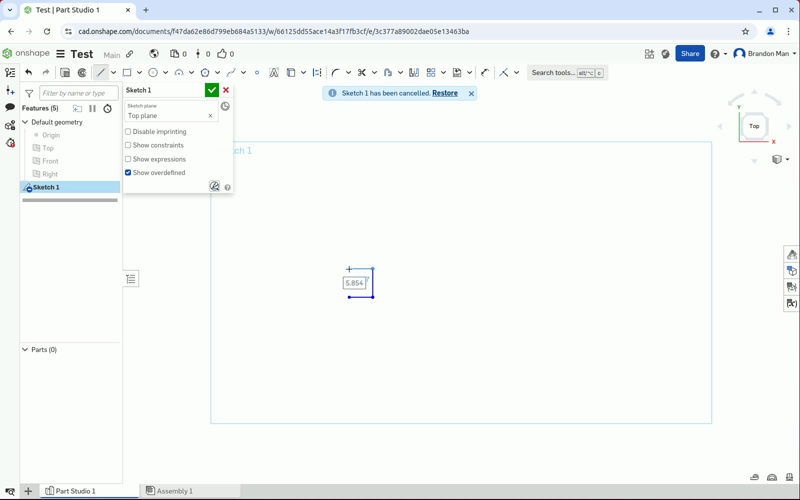
key(esc)
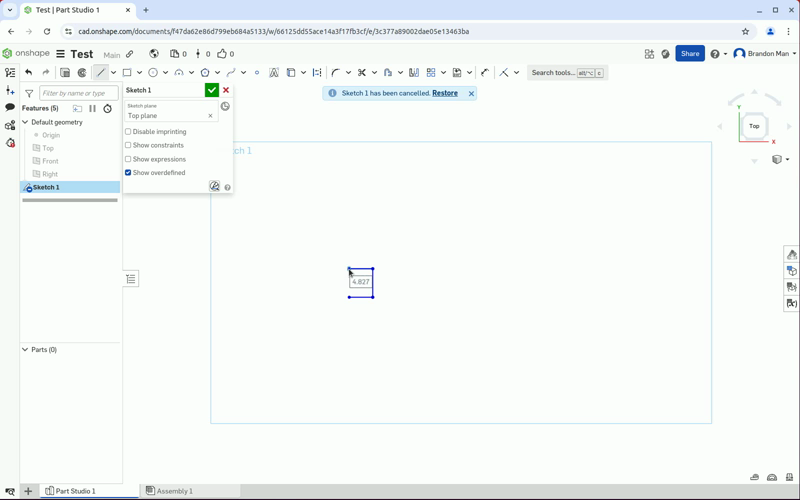
key(a)
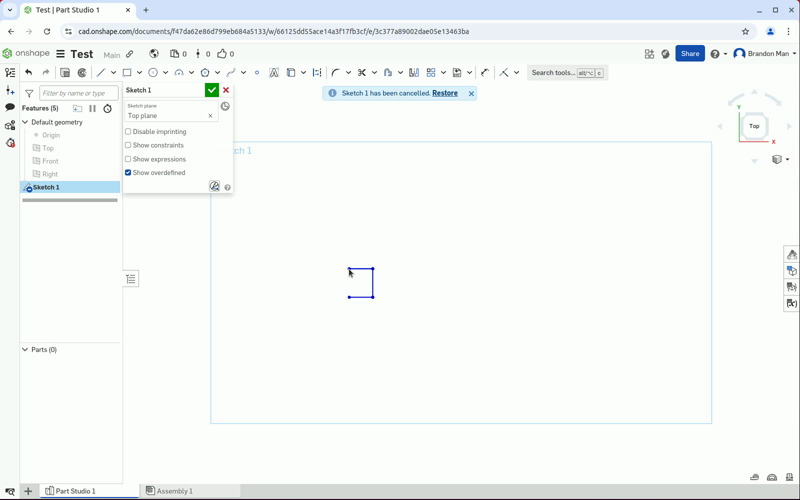
mouse_move(349, 268)
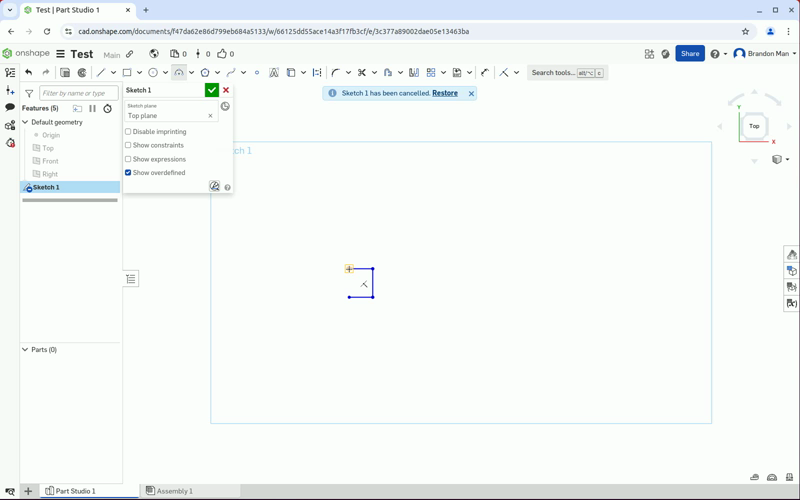
click(349, 268)
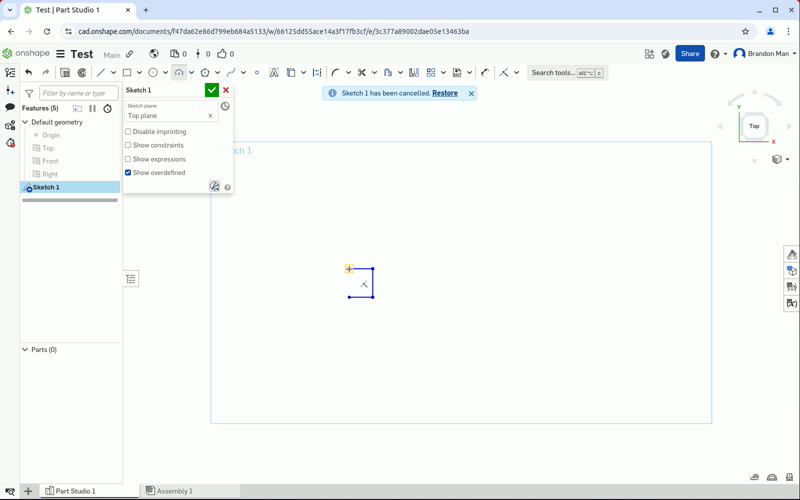
mouse_move(349, 297)
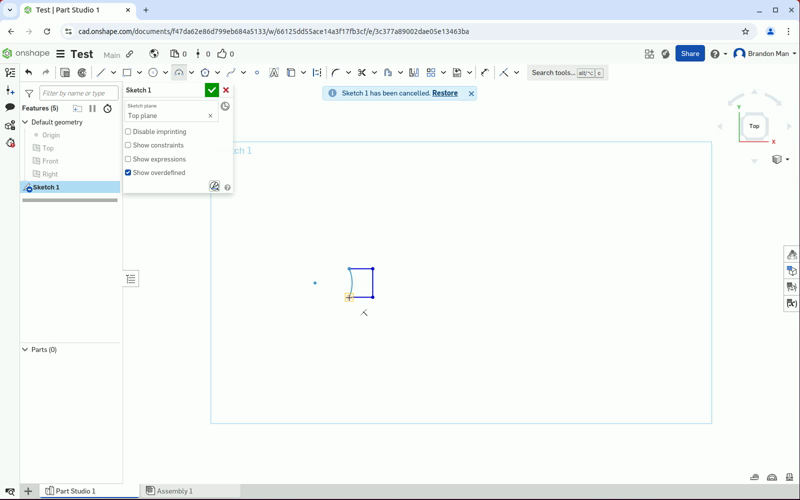
click(349, 297)
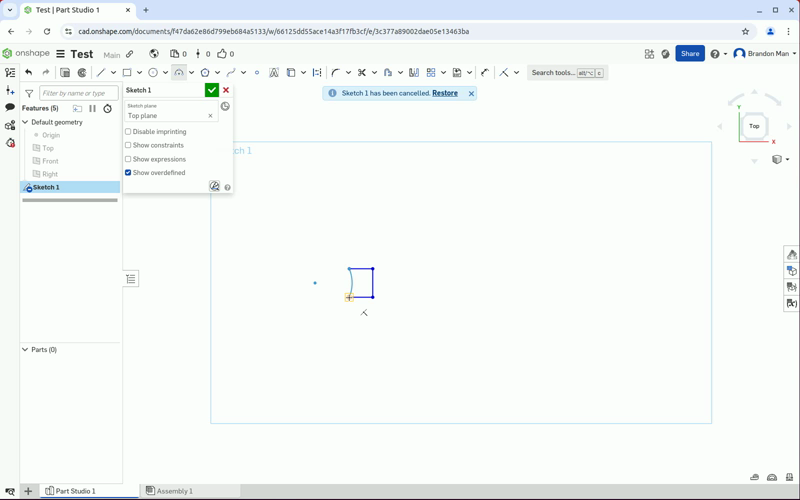
key_down(shift)
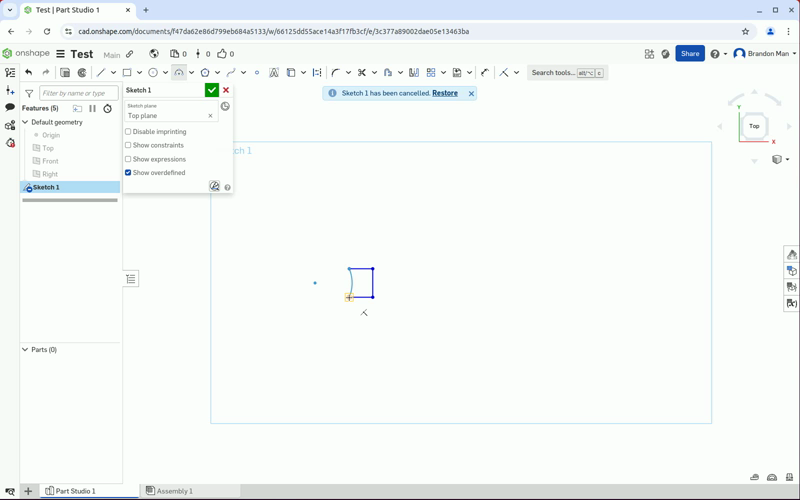
mouse_move(578, 282)
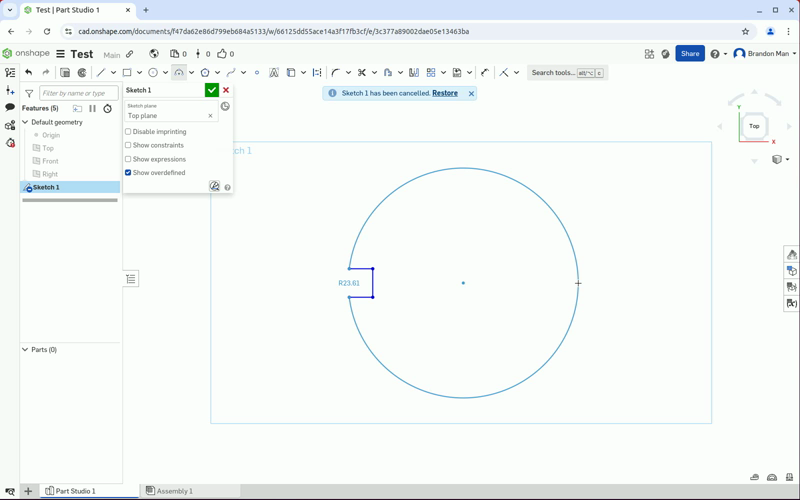
click(578, 282)
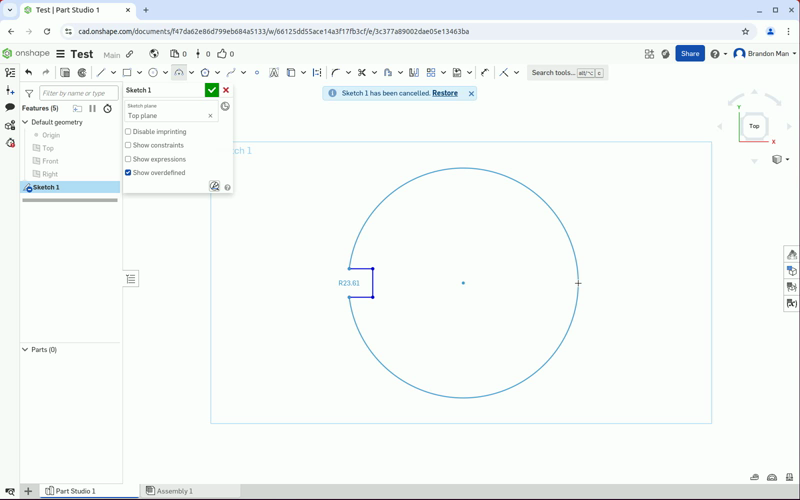
key_up(shift)
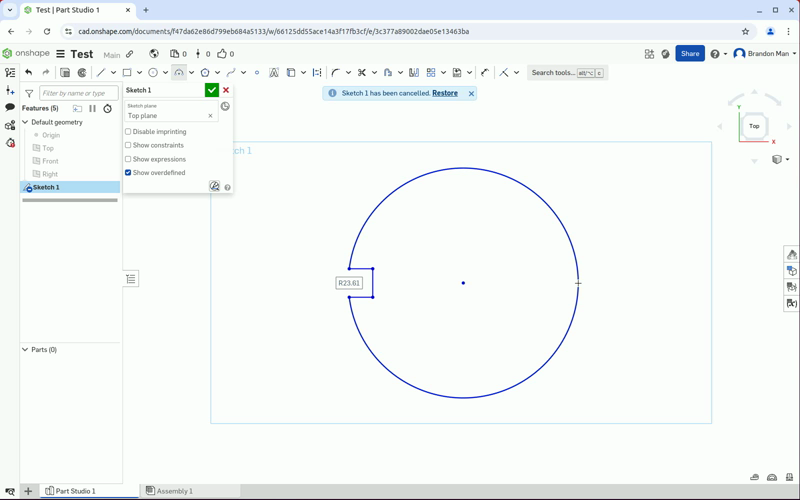
key(esc)
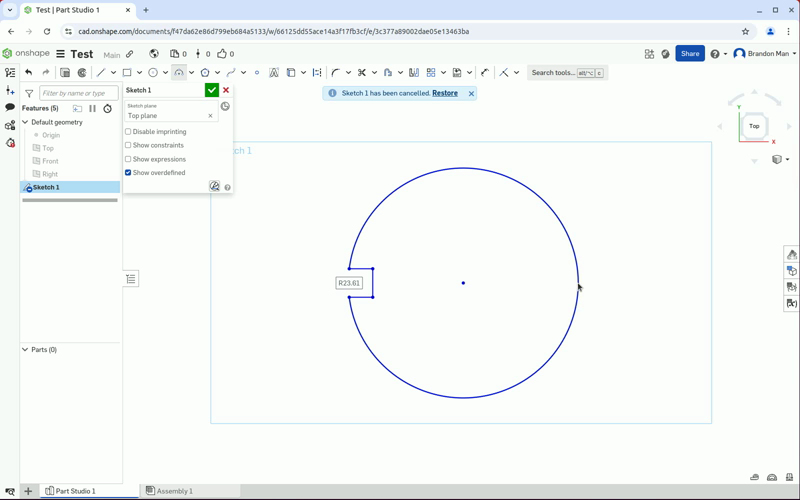
key(c)
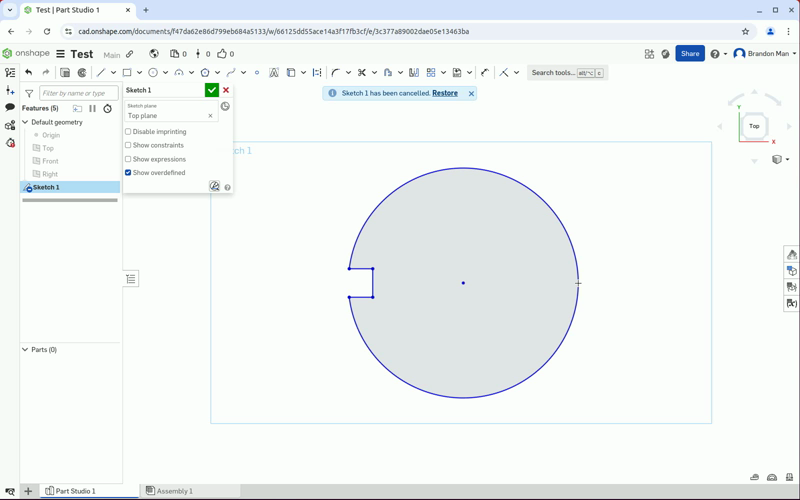
key_down(shift)
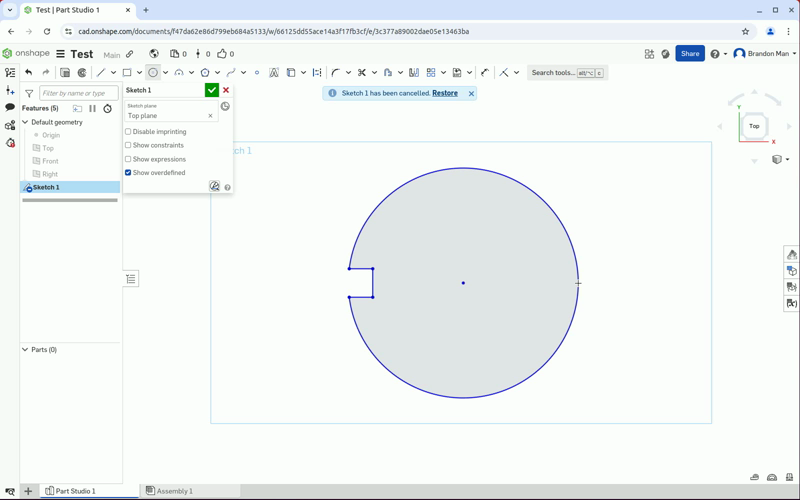
mouse_move(459, 360)
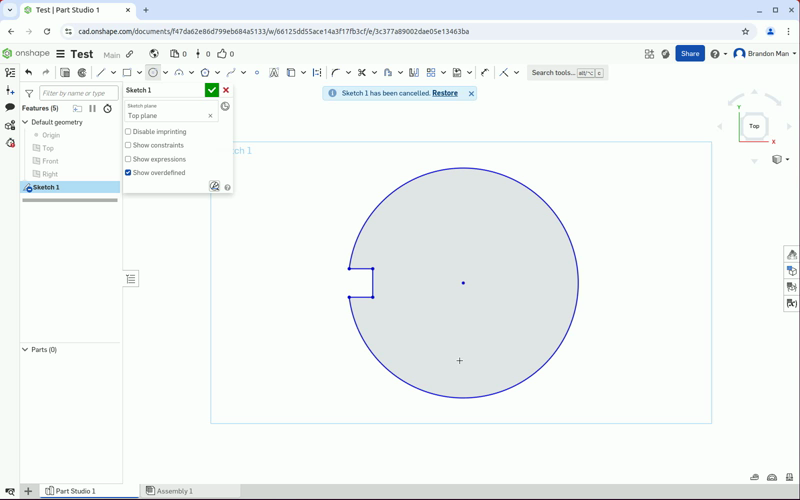
click(459, 360)
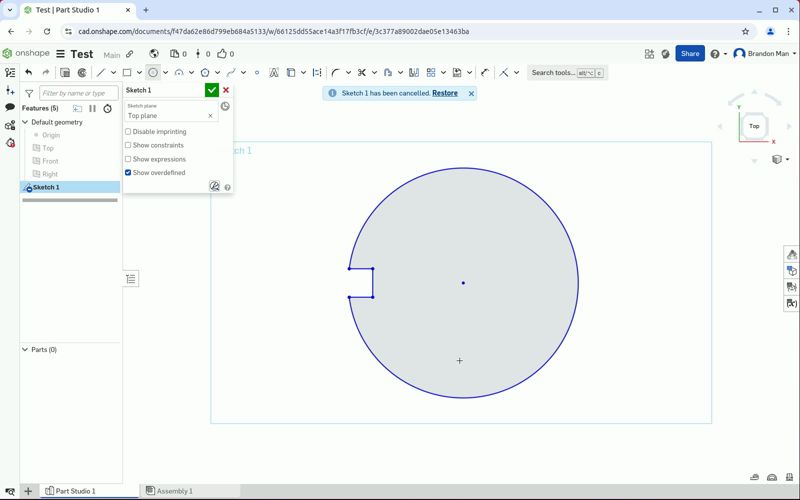
key_up(shift)
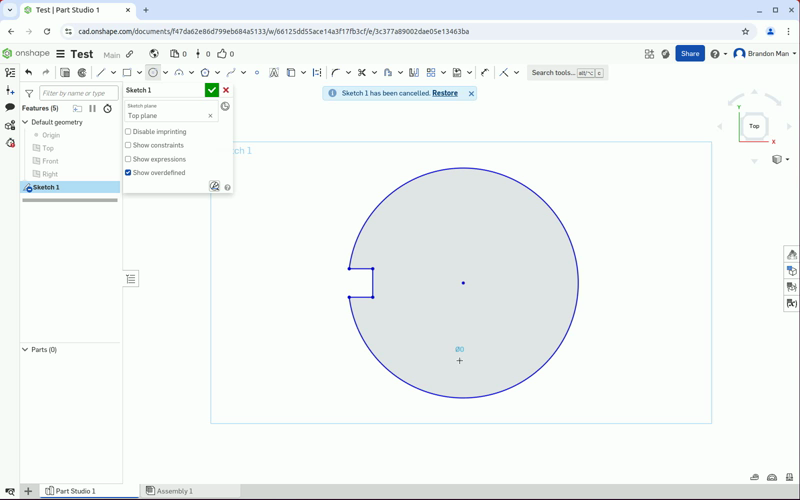
mouse_move(471, 360)
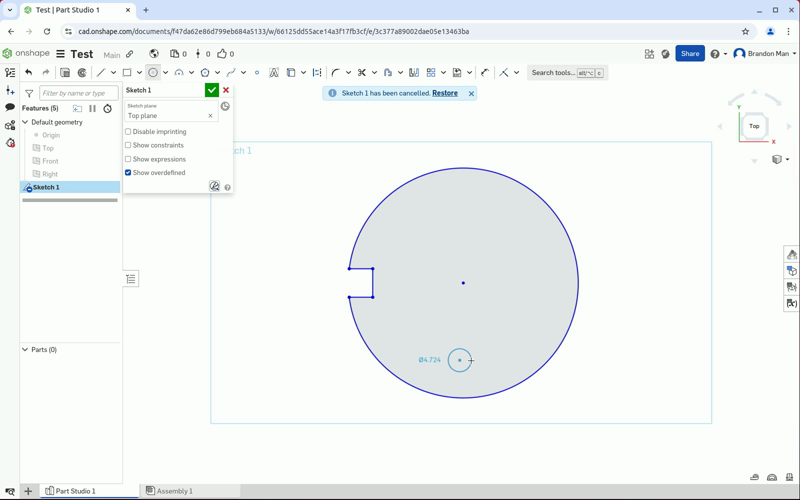
click(471, 360)
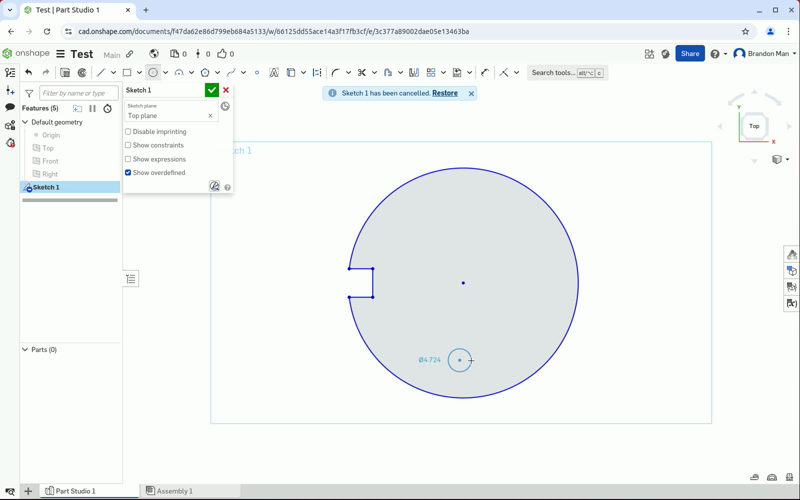
key(esc)
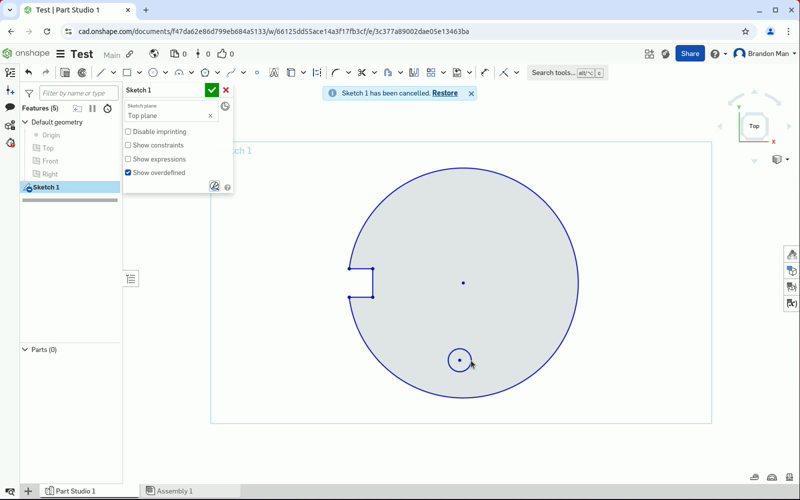
key(c)
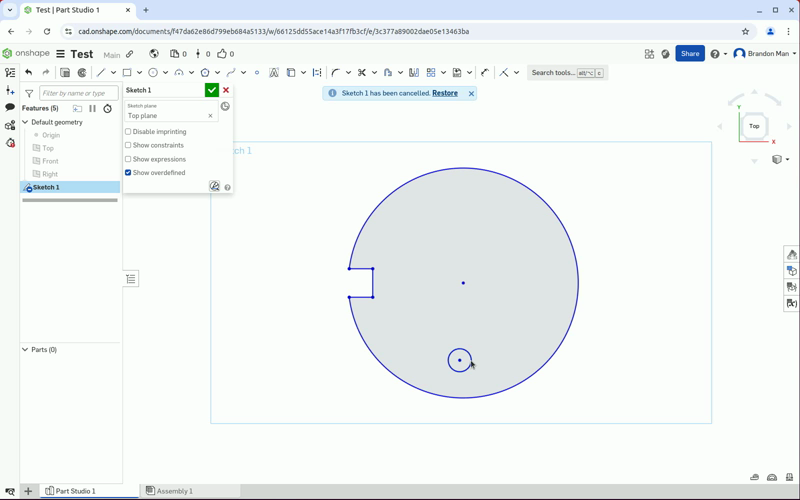
key_down(shift)
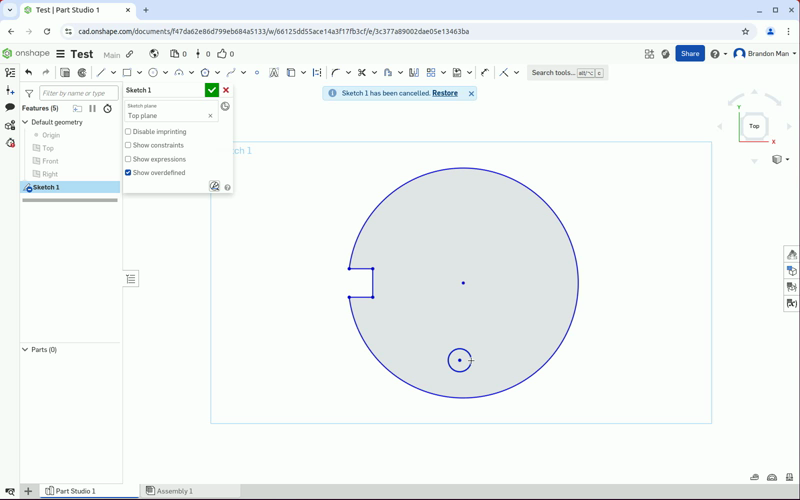
mouse_move(459, 205)
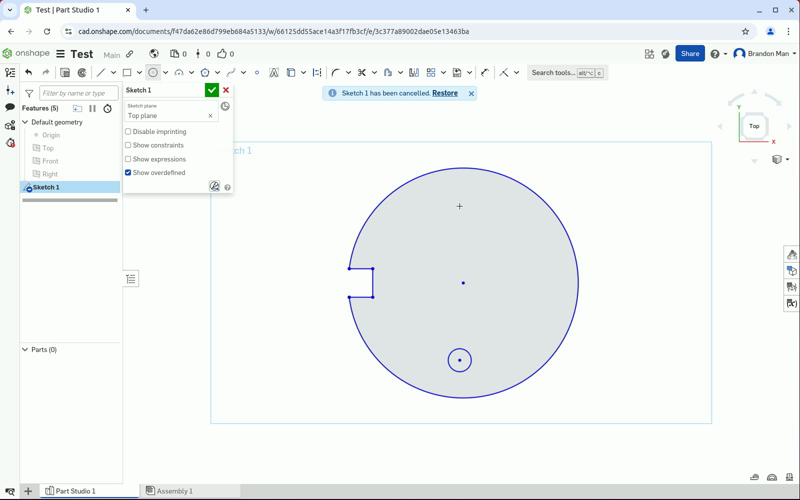
click(459, 205)
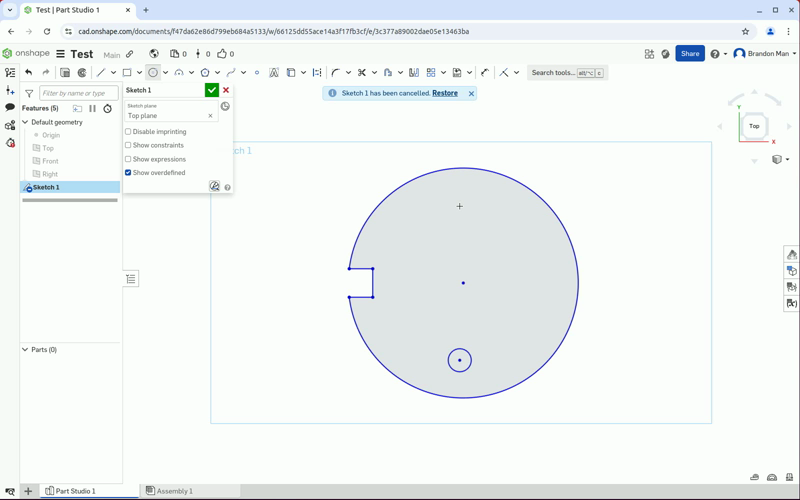
key_up(shift)
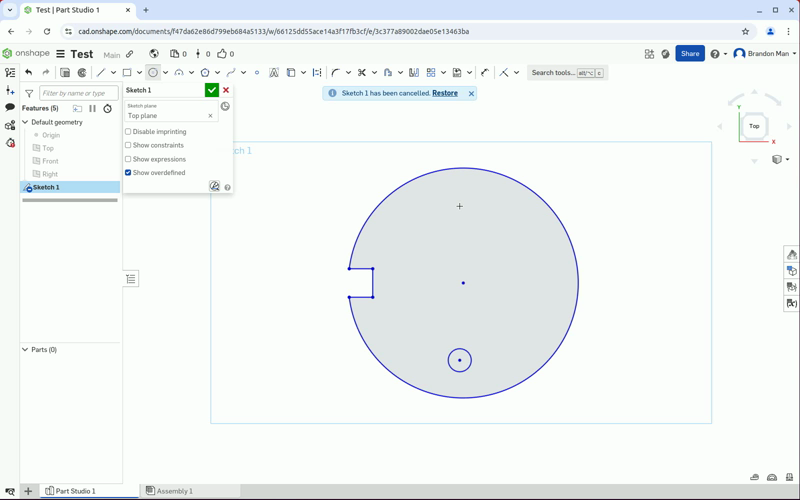
mouse_move(471, 205)
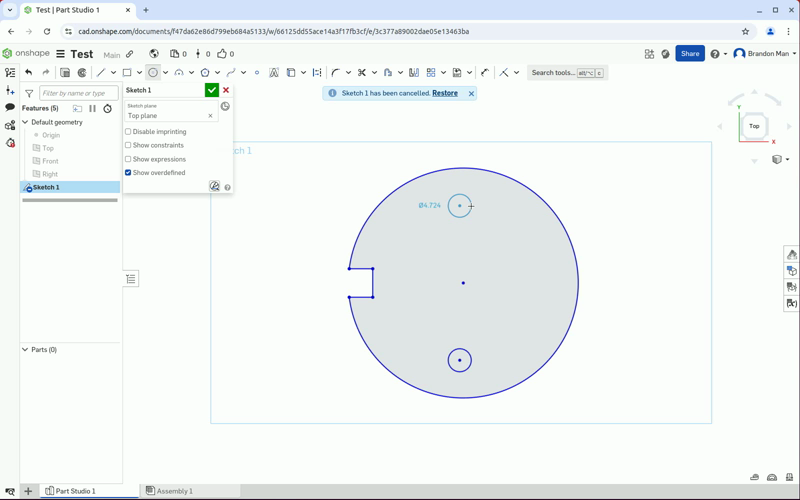
click(471, 205)
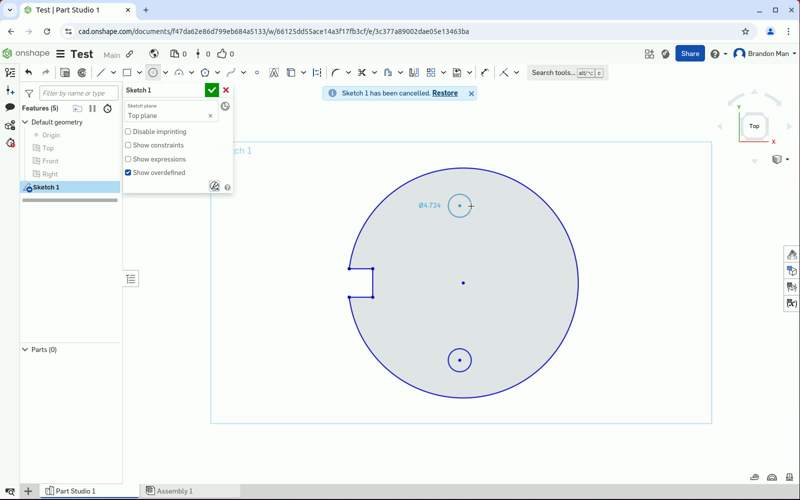
key(esc)
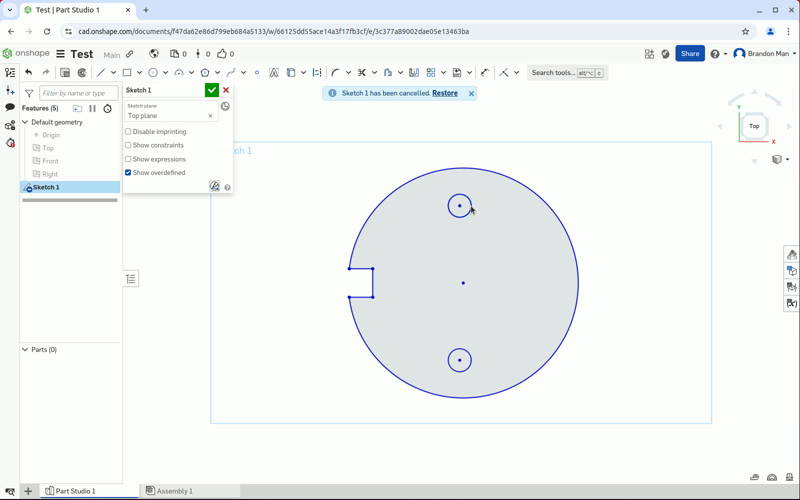
key(c)
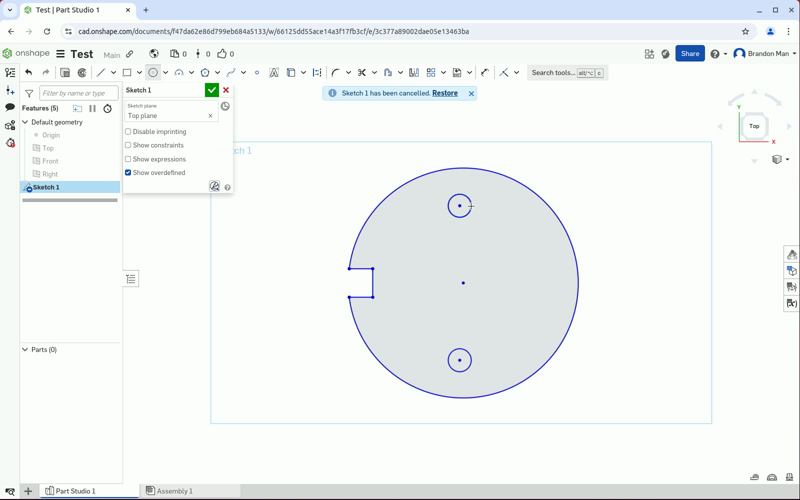
key_down(shift)
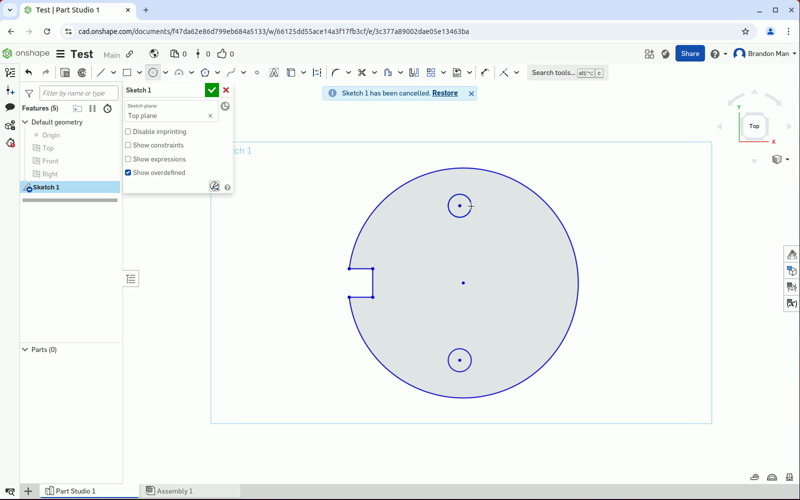
mouse_move(539, 282)
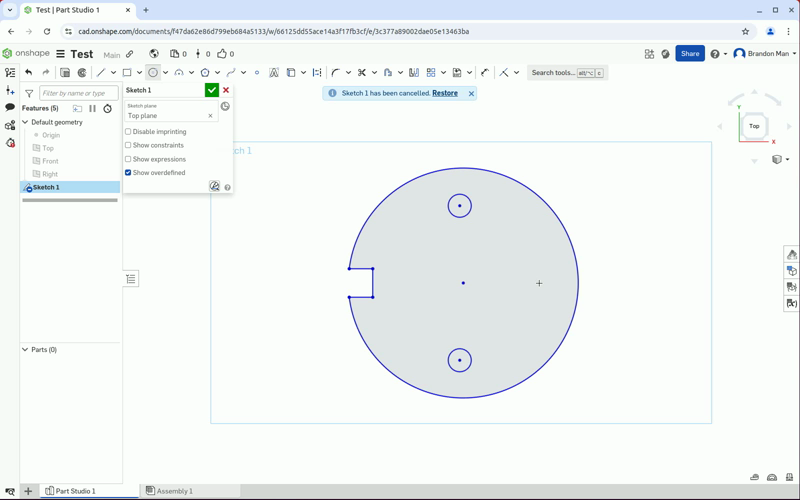
click(539, 282)
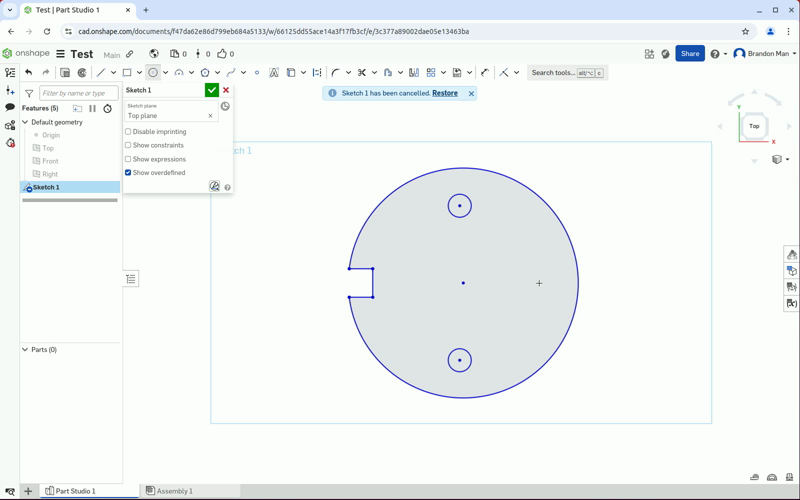
key_up(shift)
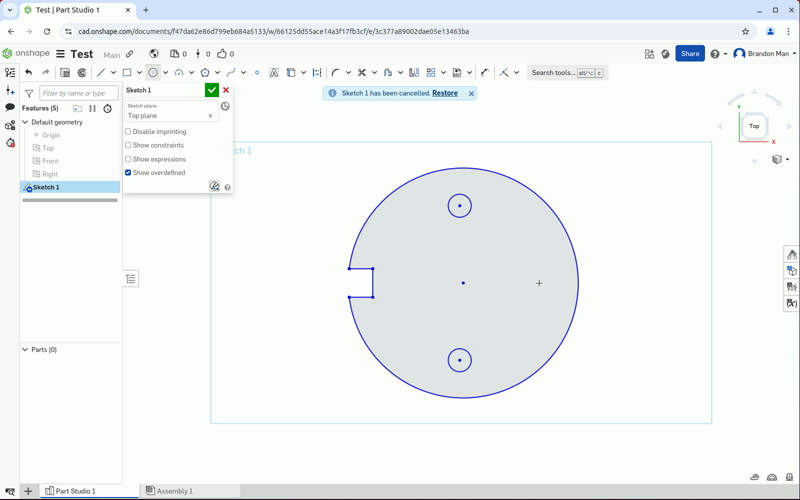
mouse_move(551, 282)
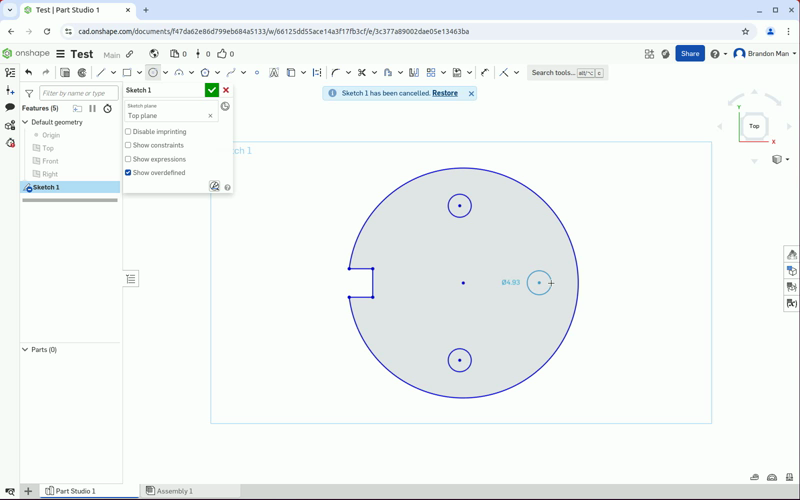
click(551, 282)
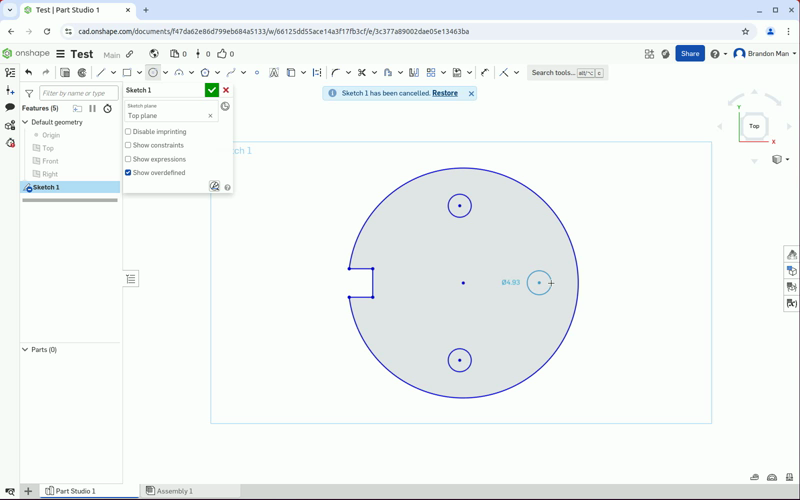
key(esc)
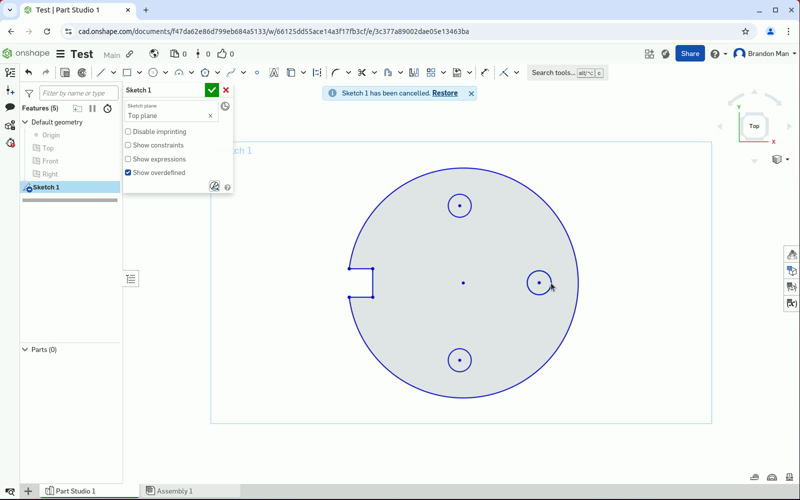
mouse_move(487, 247)
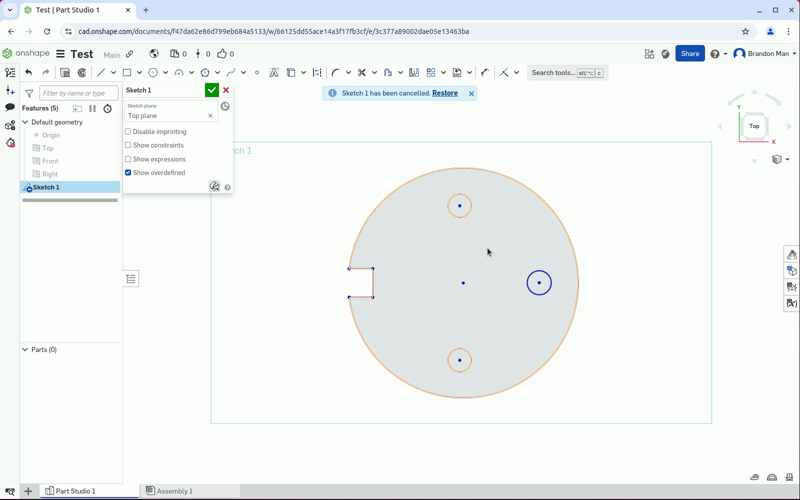
click(487, 247)
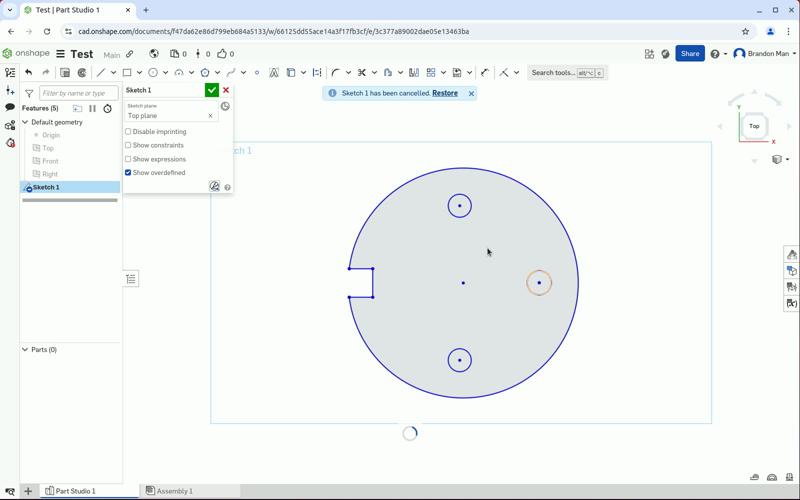
mouse_move(73, 352)
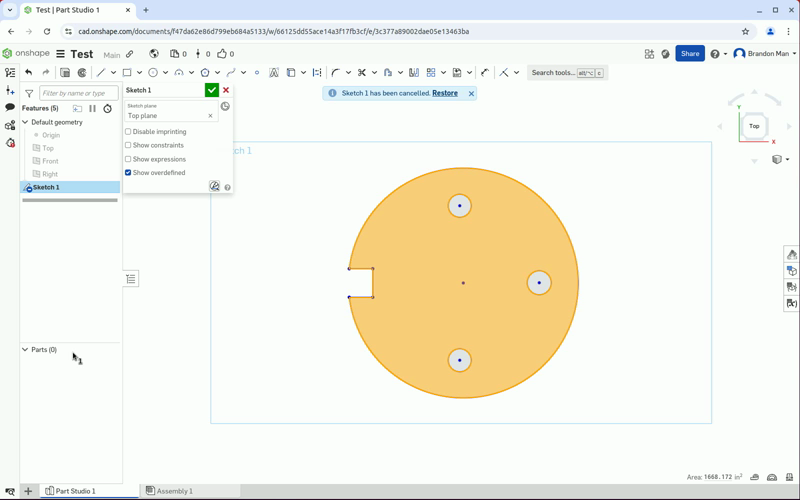
key(shift+y)
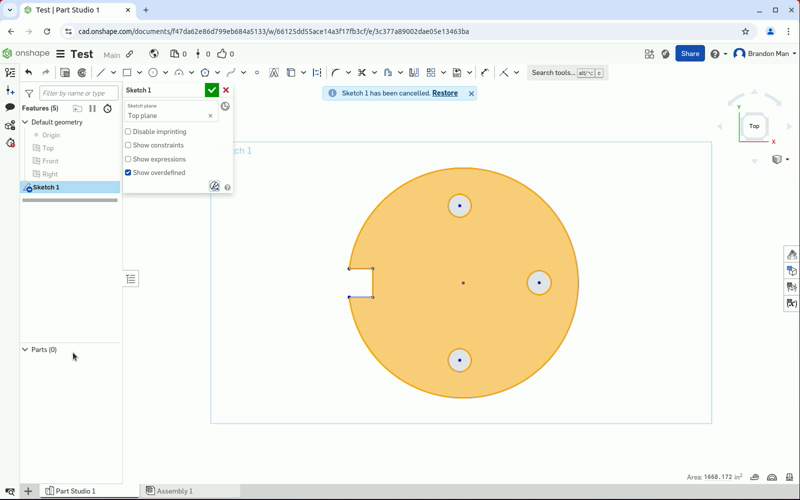
key(shift+e)
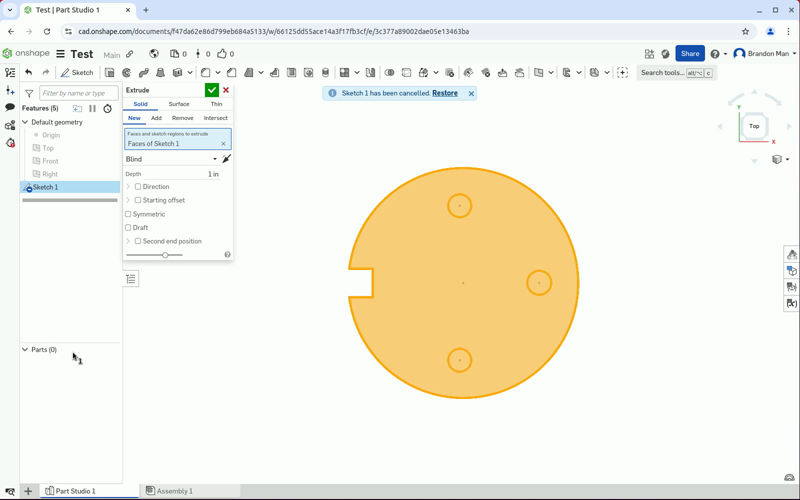
mouse_move(143, 106)
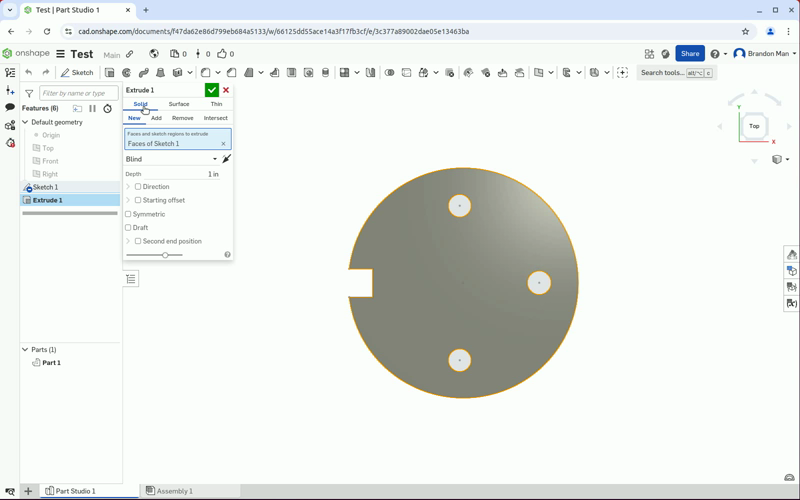
click(143, 106)
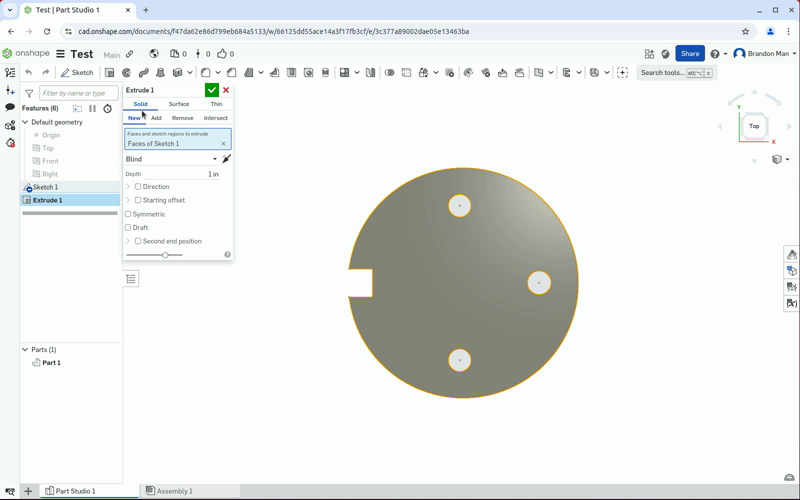
mouse_move(137, 120)
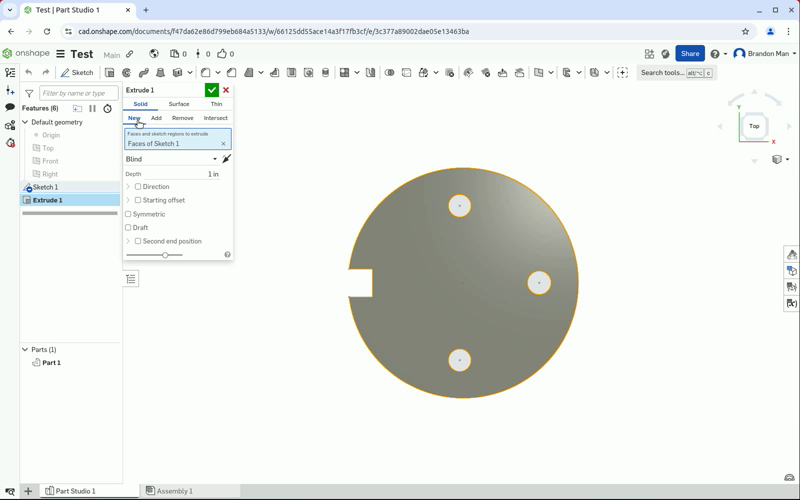
click(137, 120)
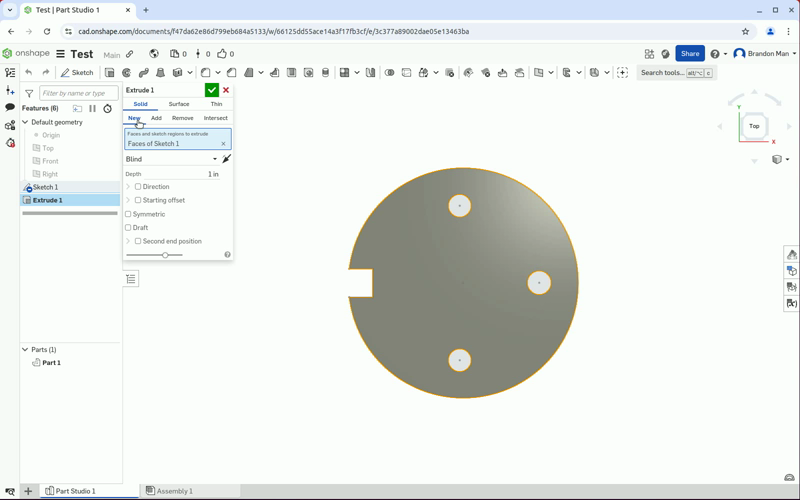
key(tab, 4)
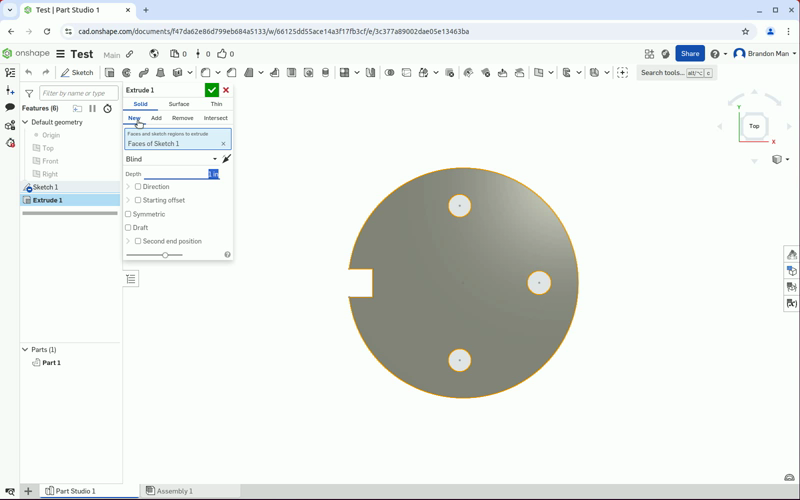
text(6.981)
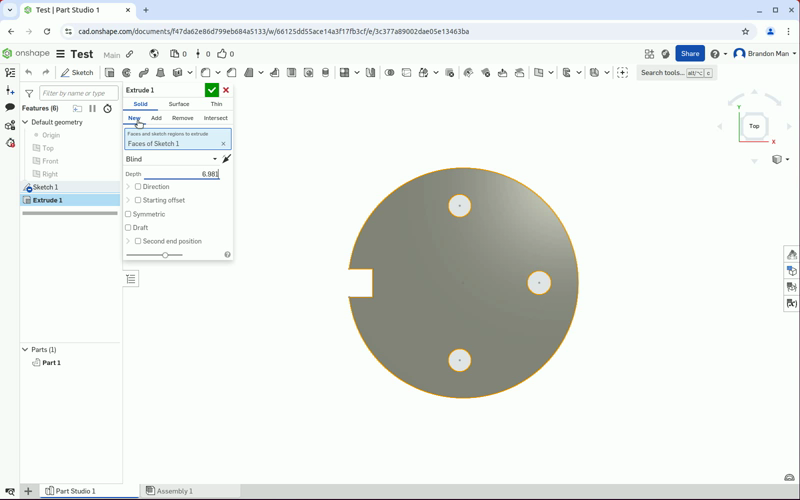
key(enter)
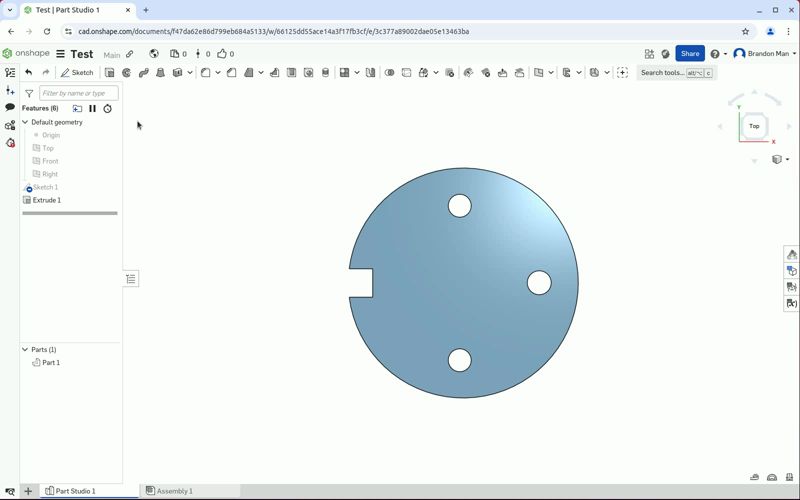
key(shift+h)
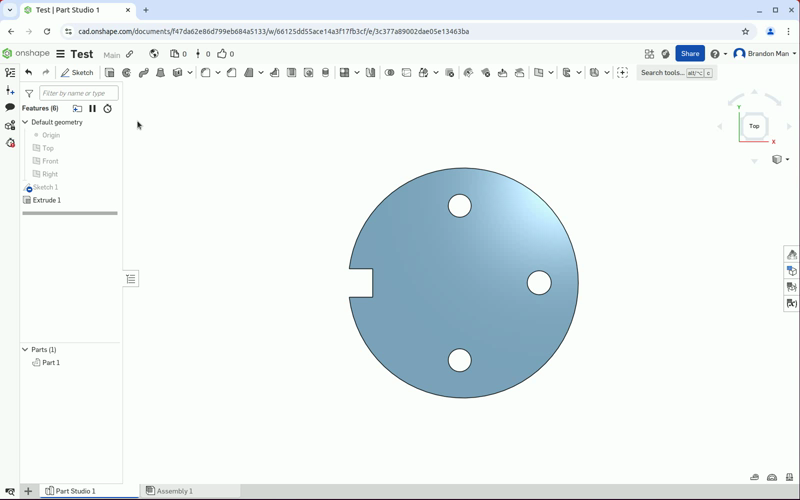
key(shift+h)
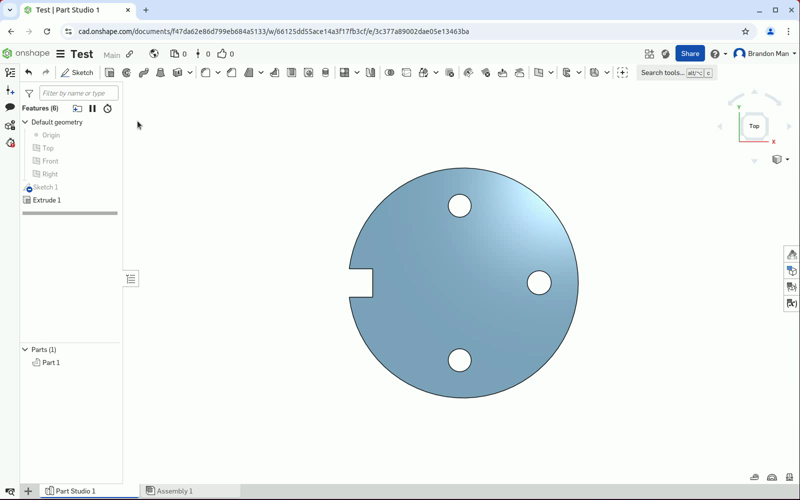
mouse_move(73, 189)
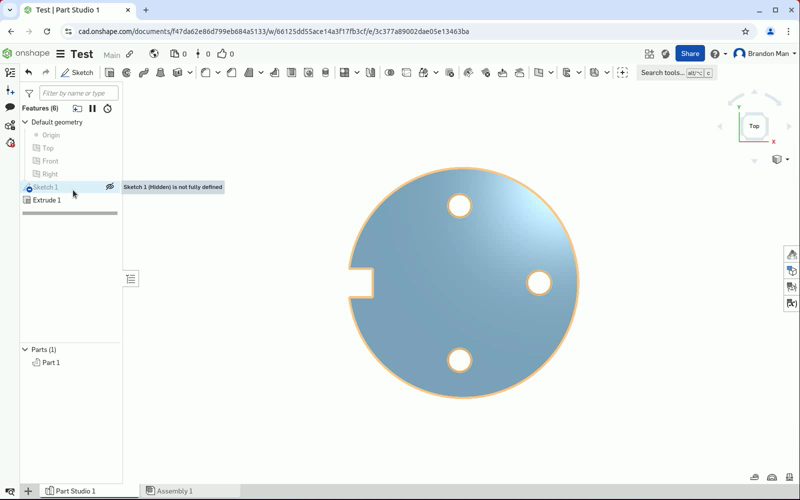
click(73, 189)
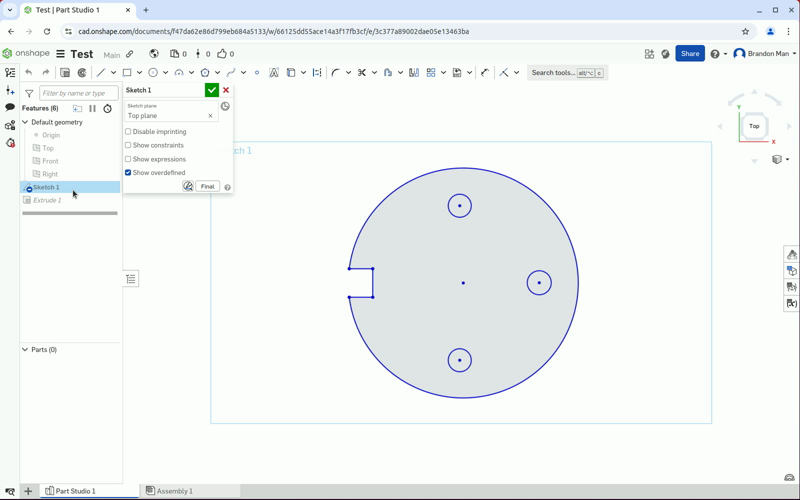
mouse_move(229, 92)
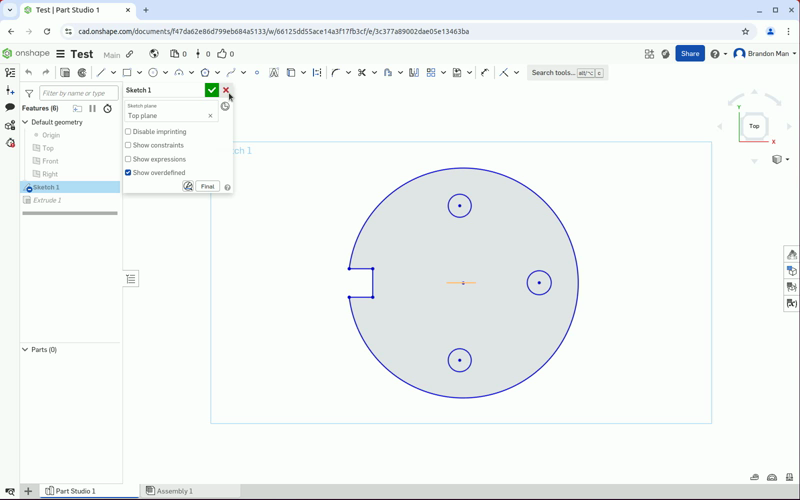
click(229, 92)
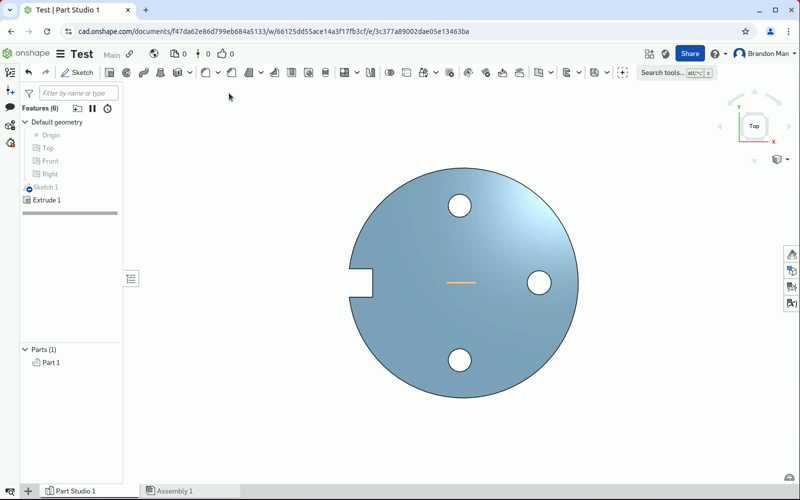
mouse_move(541, 75)
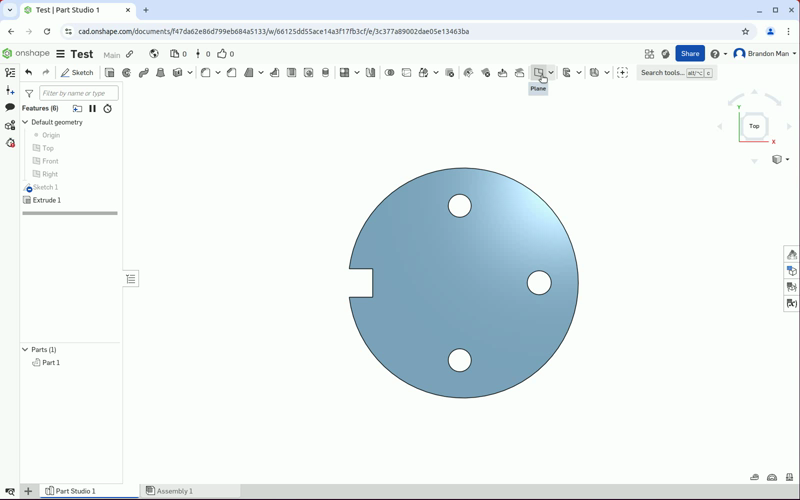
click(541, 75)
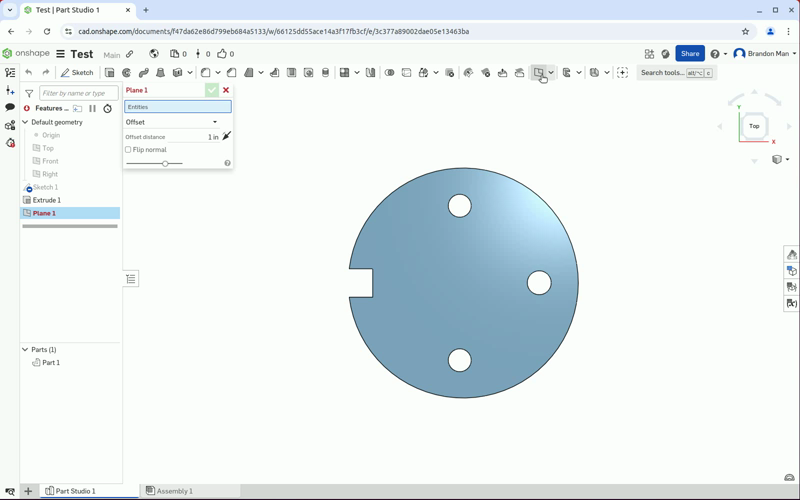
mouse_move(73, 150)
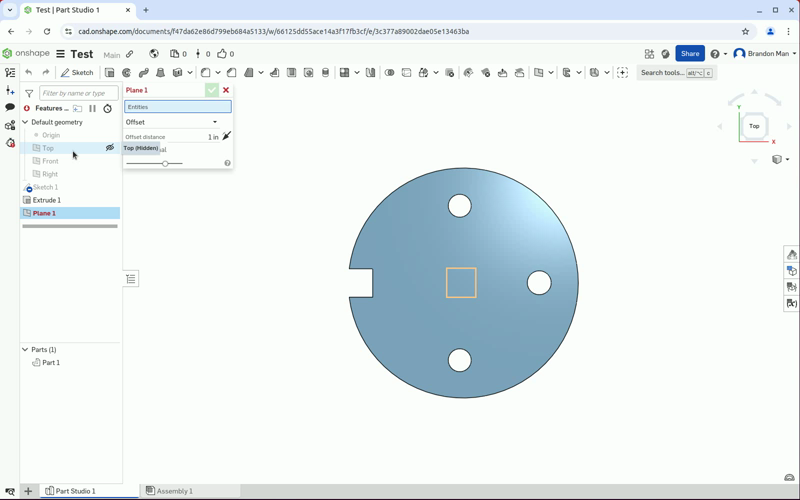
click(73, 150)
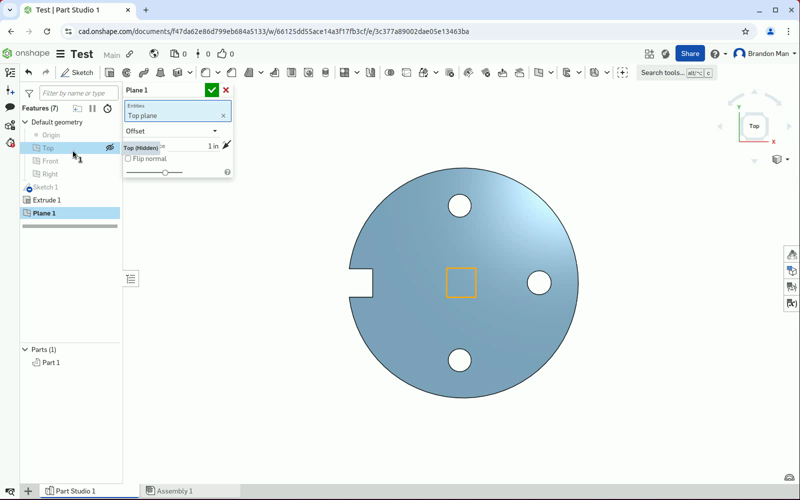
key(tab, 2)
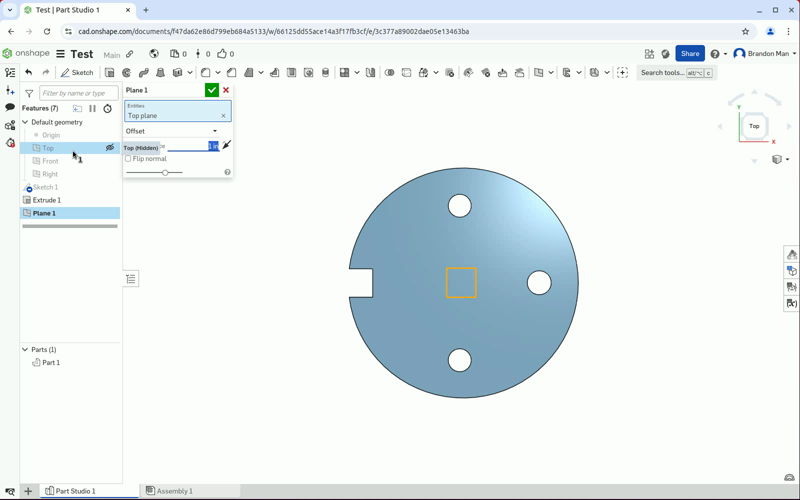
text(6.994)
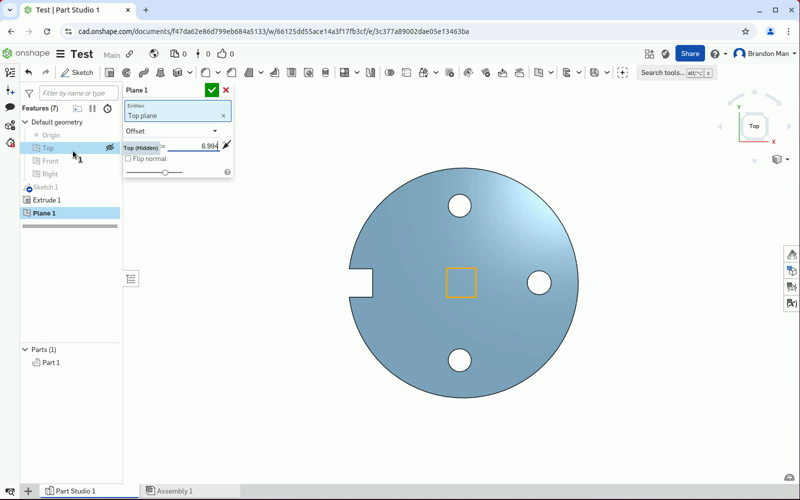
key(enter, 2)
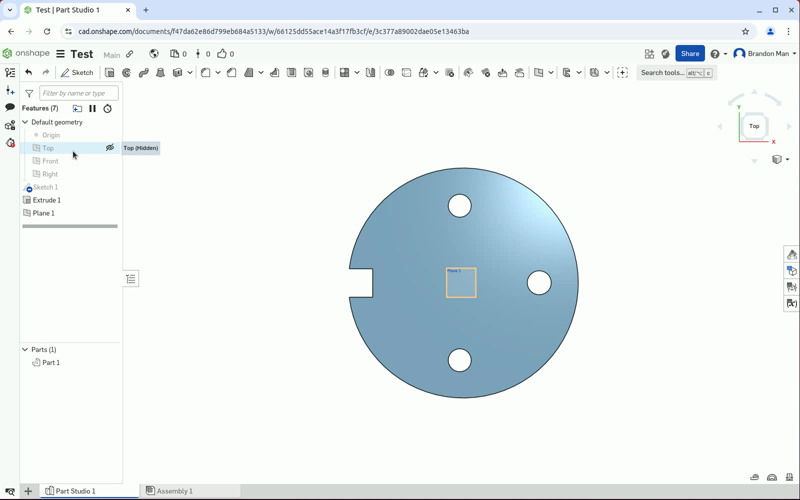
key(shift+s)
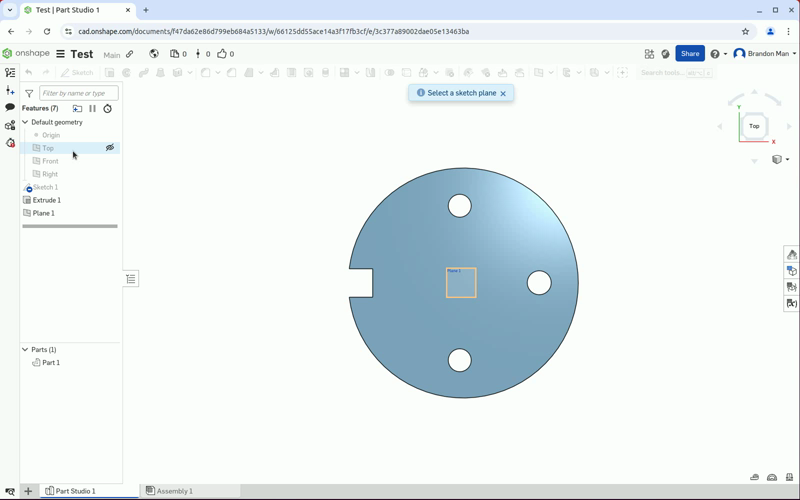
mouse_move(73, 215)
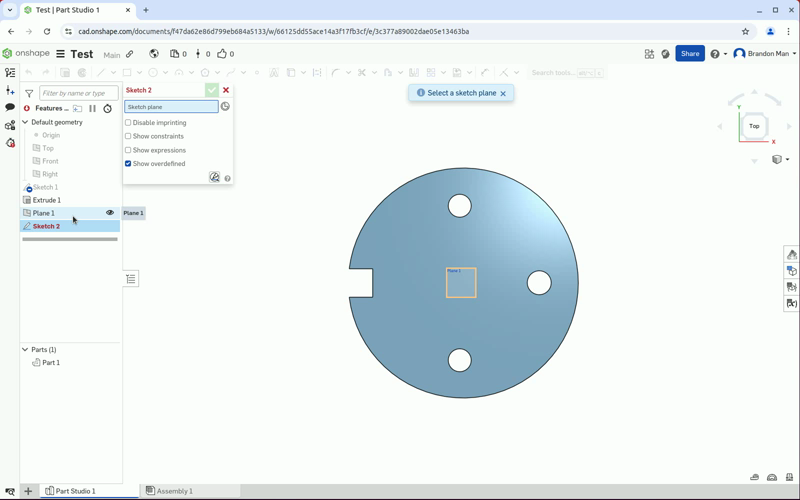
click(73, 215)
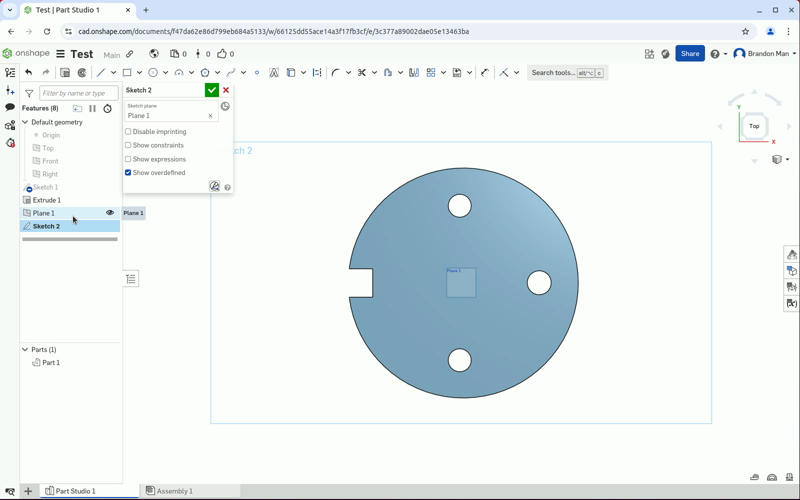
mouse_move(73, 352)
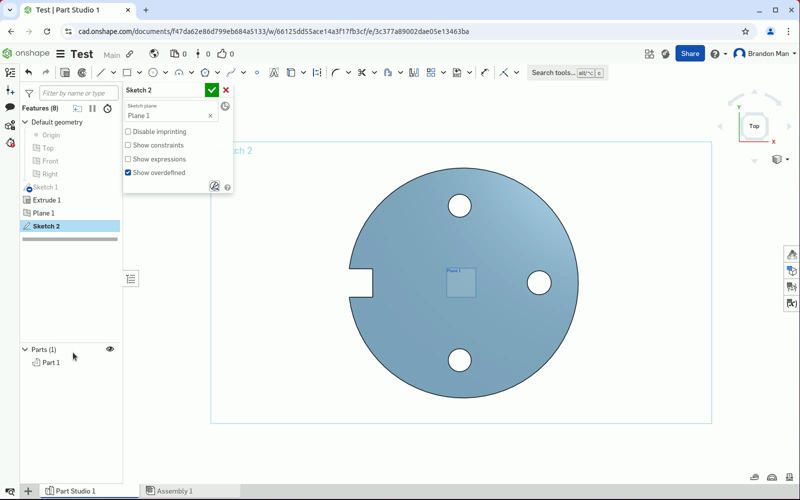
key(y)
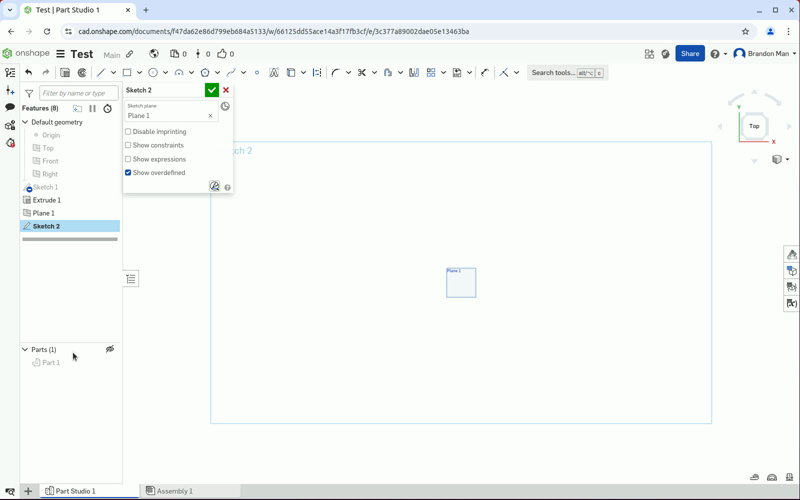
key(c)
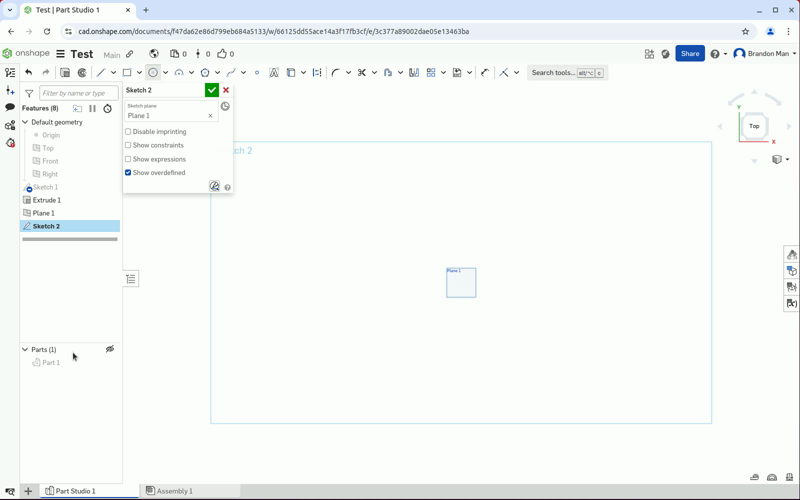
key_down(shift)
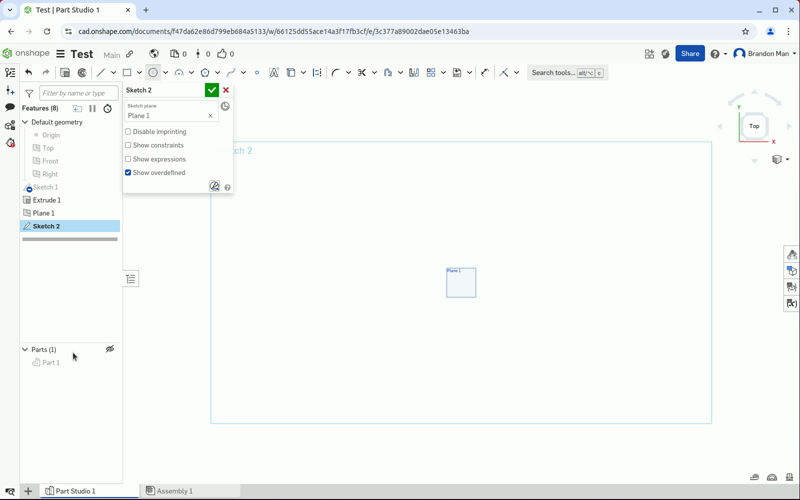
mouse_move(461, 282)
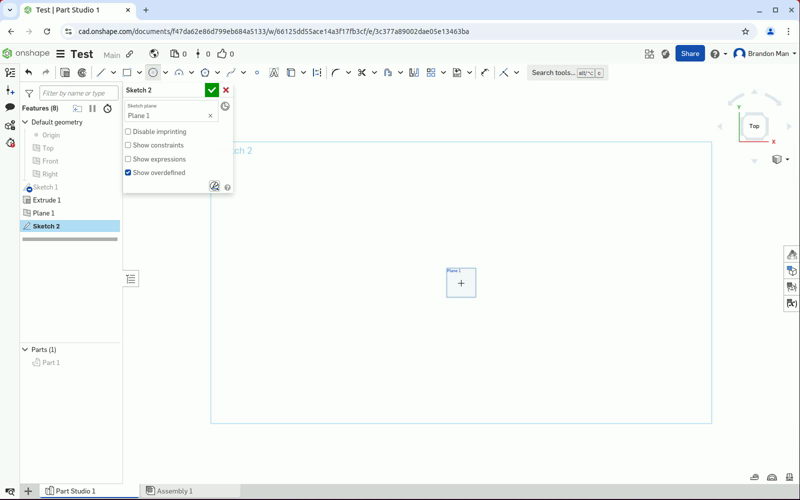
click(461, 282)
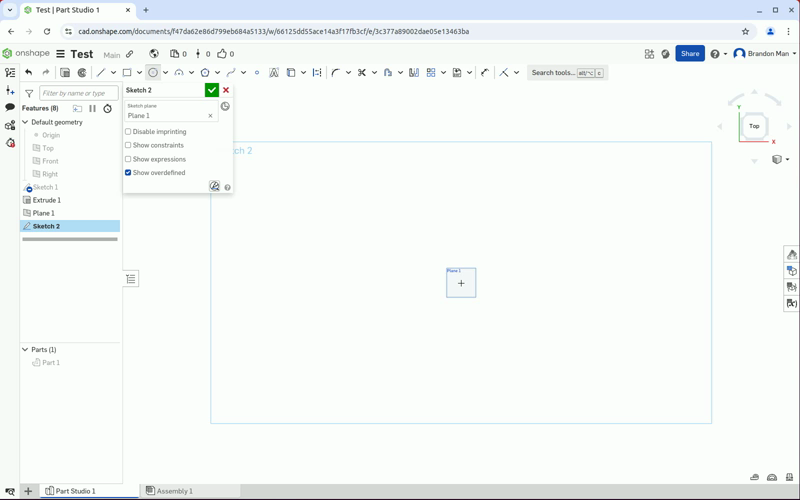
key_up(shift)
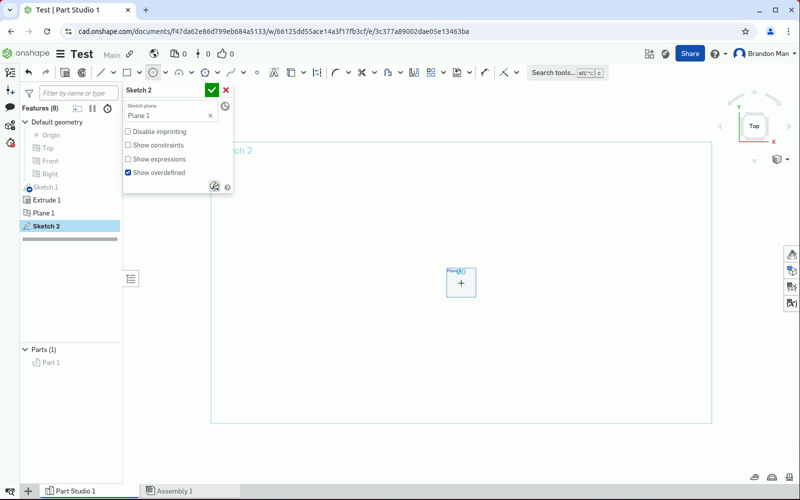
mouse_move(498, 282)
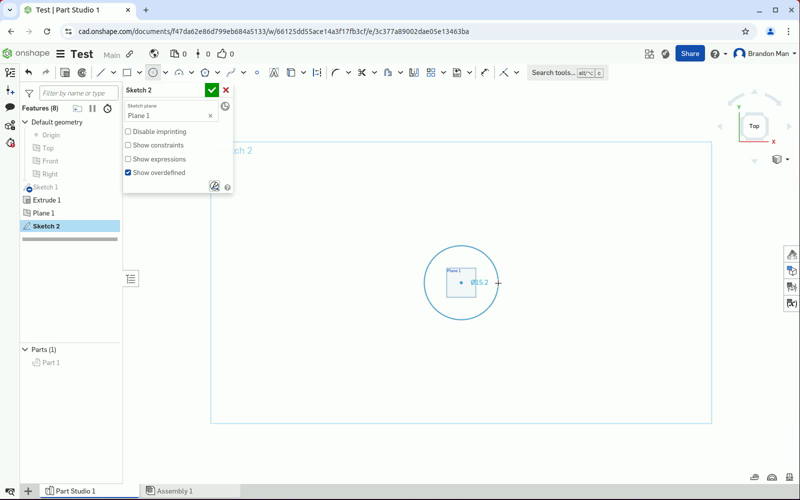
click(498, 282)
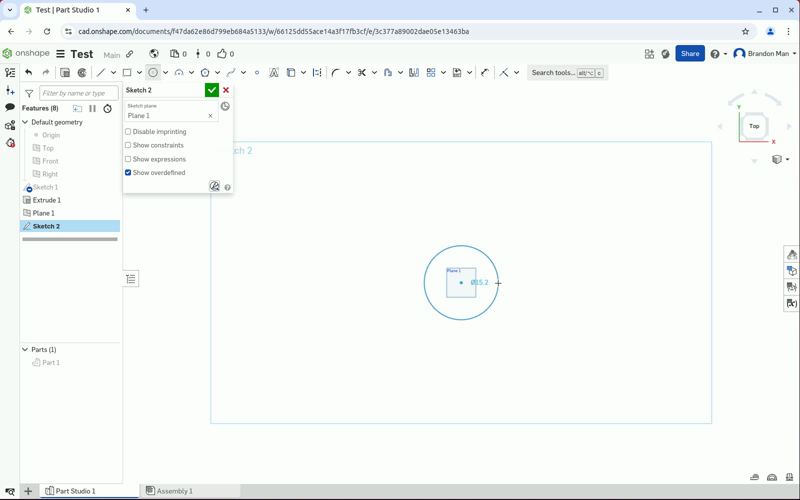
key(esc)
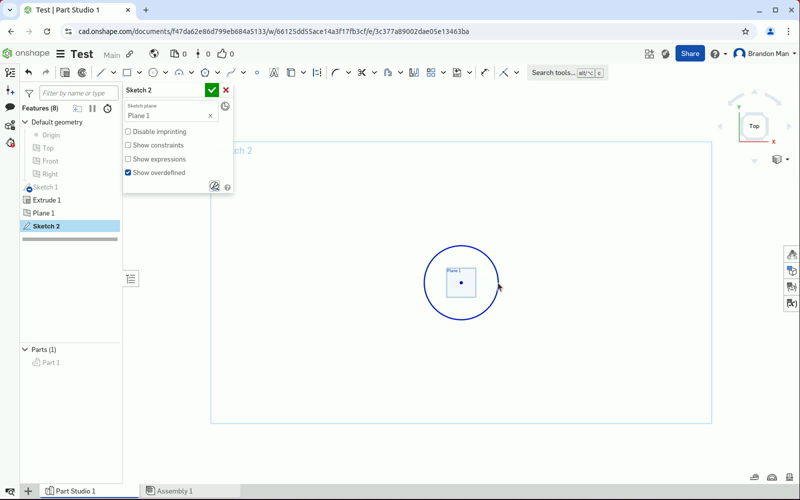
mouse_move(442, 289)
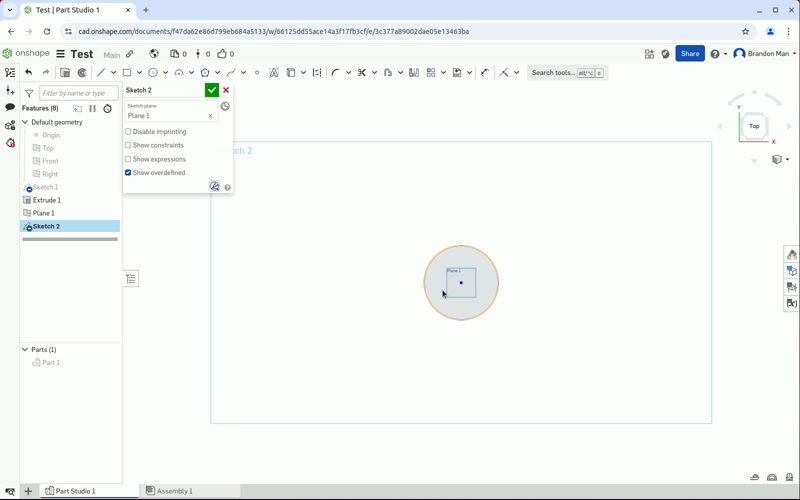
click(442, 289)
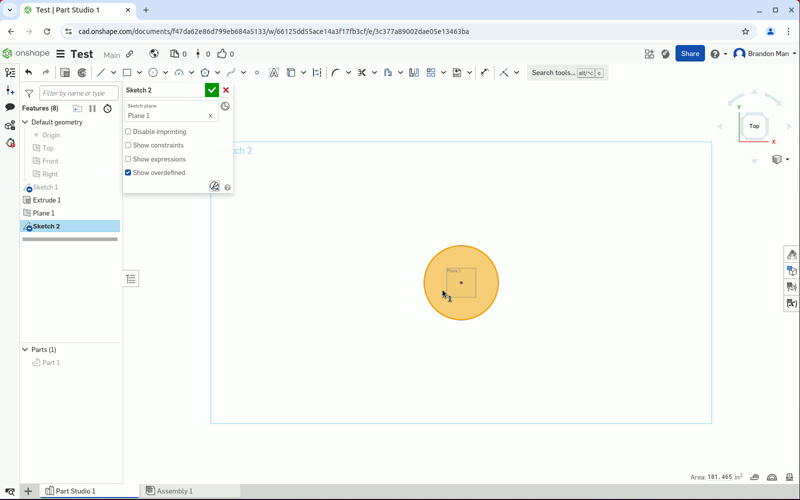
mouse_move(73, 352)
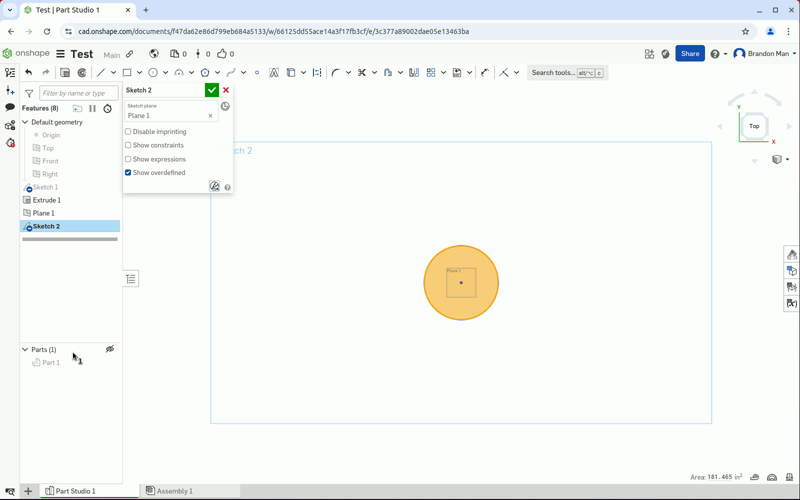
key(shift+y)
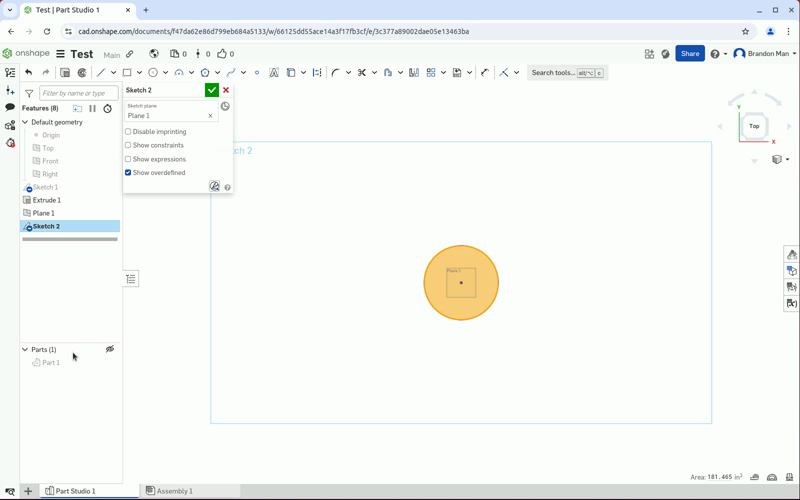
key(shift+e)
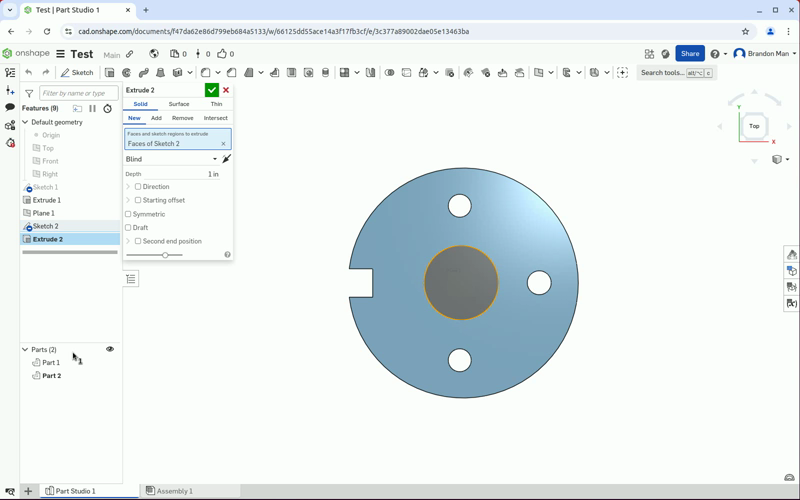
mouse_move(143, 106)
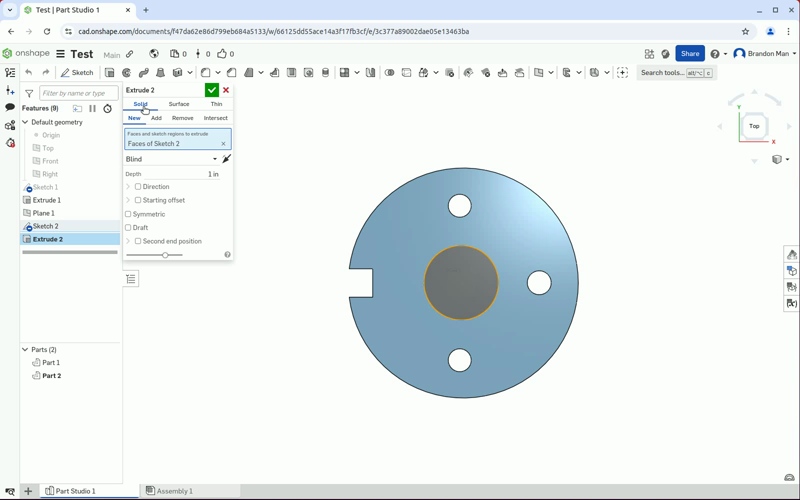
click(143, 106)
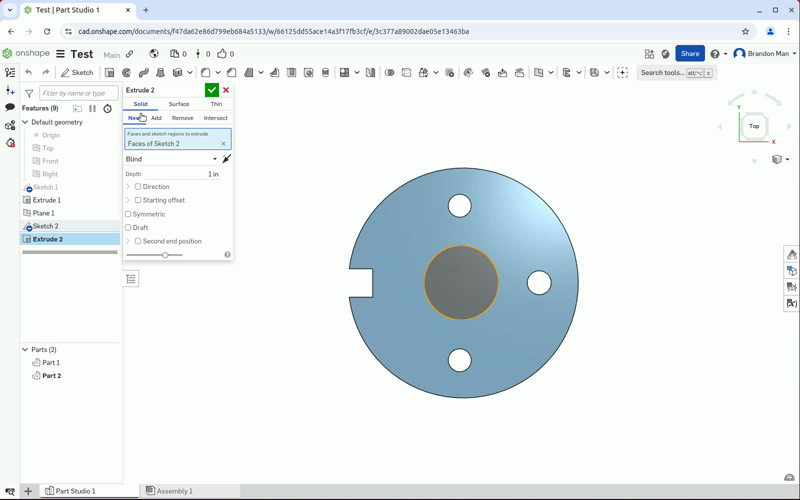
mouse_move(137, 120)
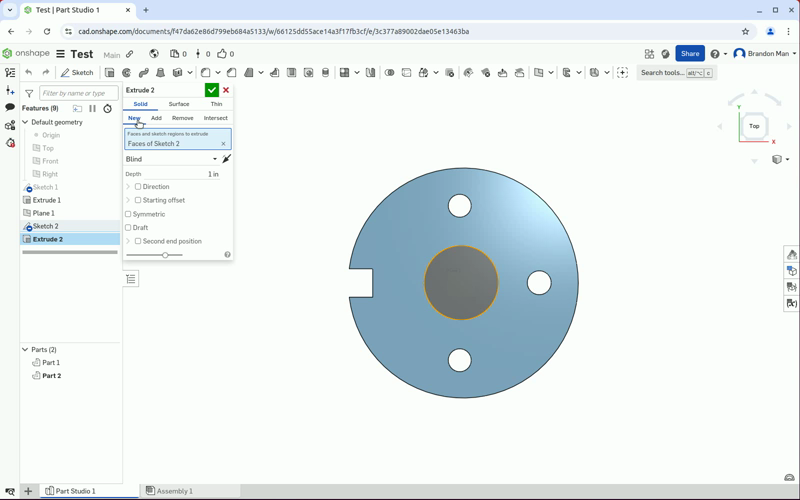
click(137, 120)
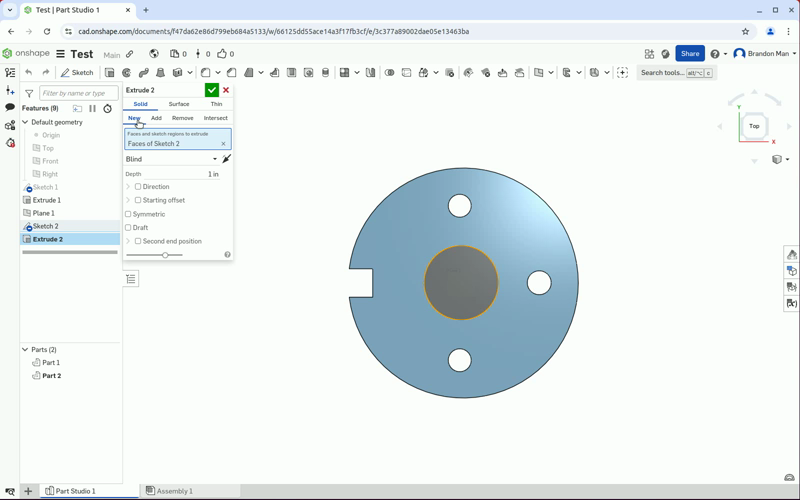
key(tab, 4)
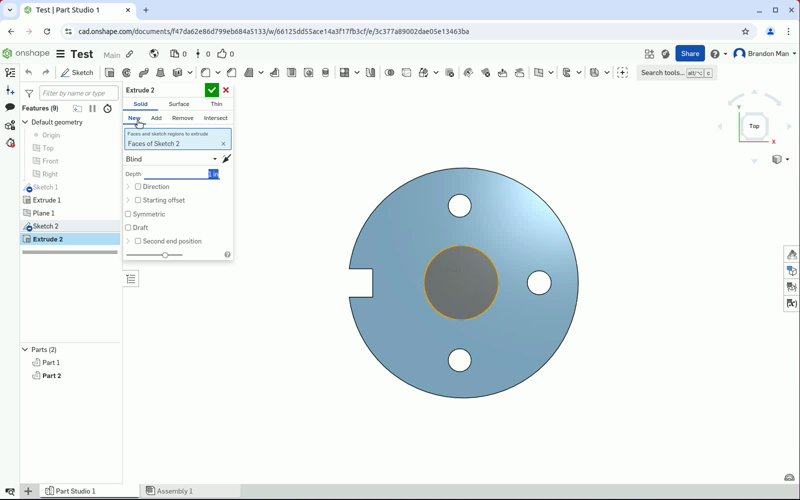
text(9.147)
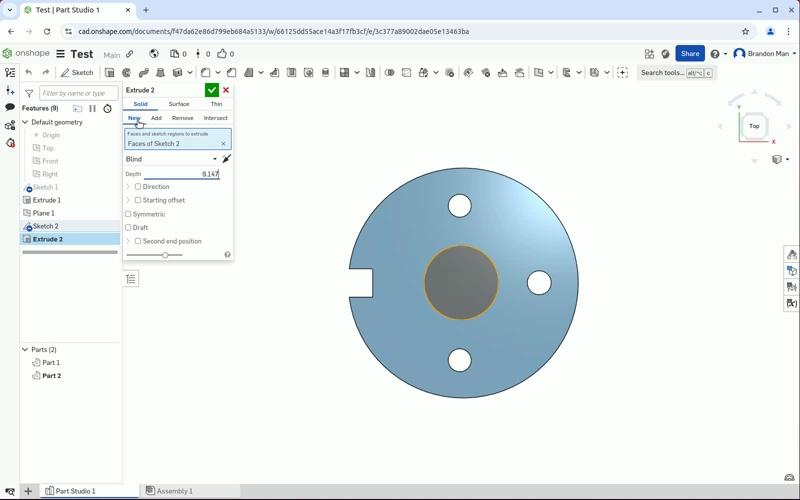
key(enter)
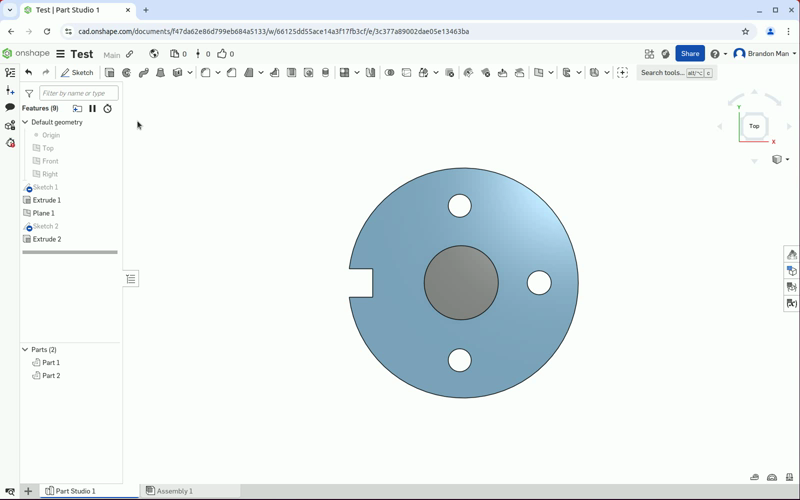
key(shift+h)
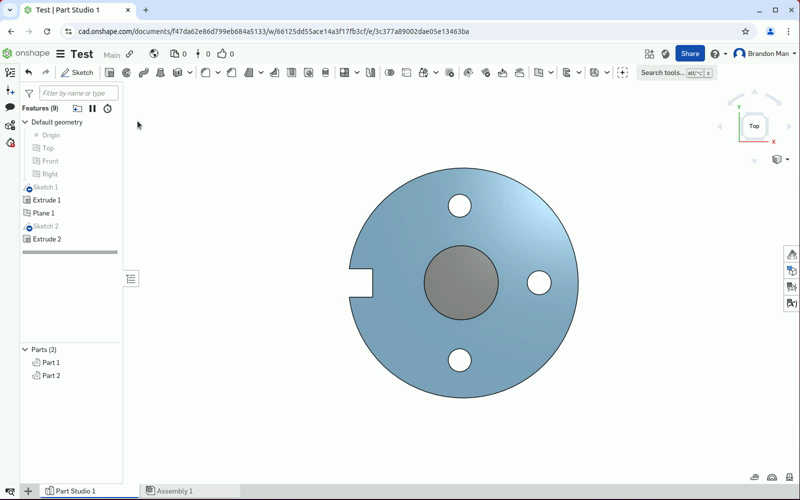
key(shift+h)
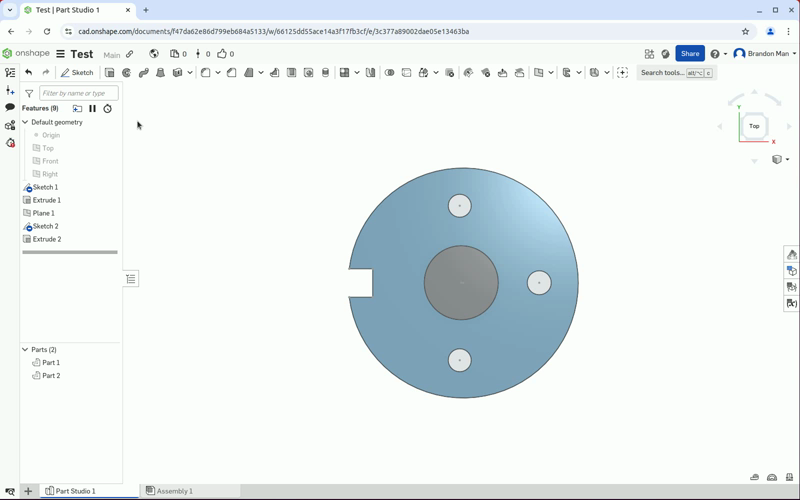
key(shift+7)
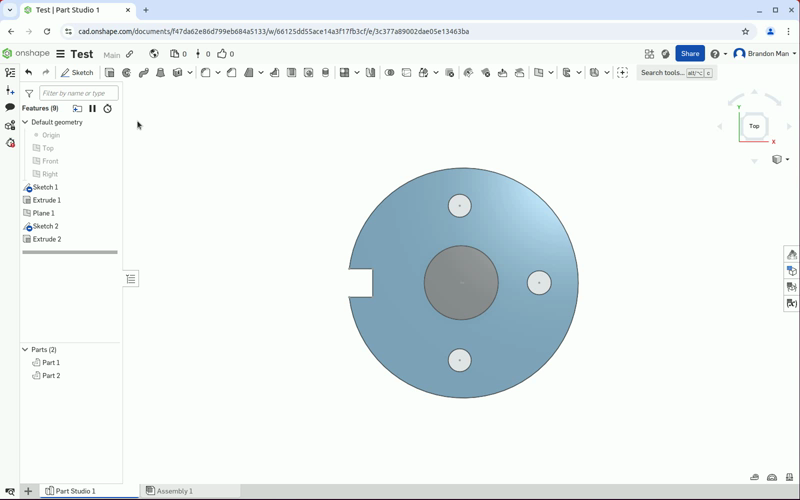
key(up, 3)
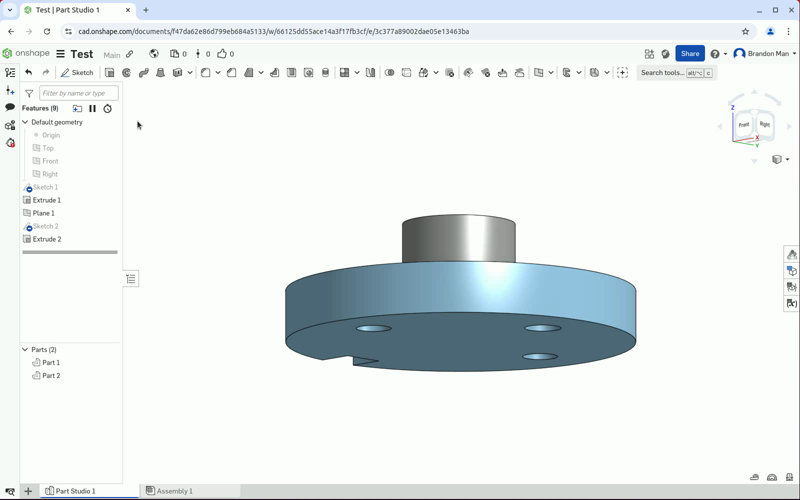
key(left, 3)
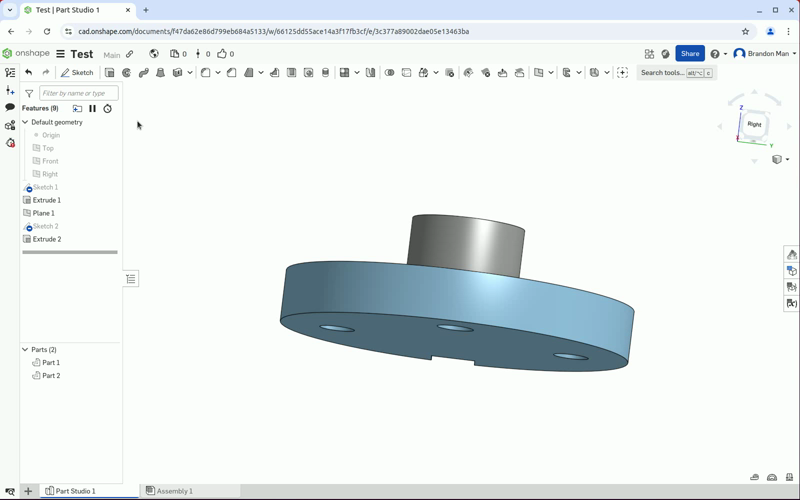
key(right, 3)
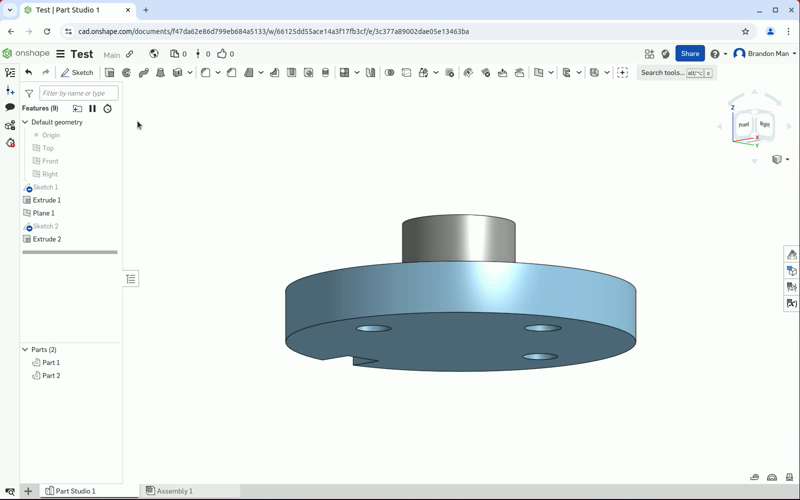
key(down, 3)
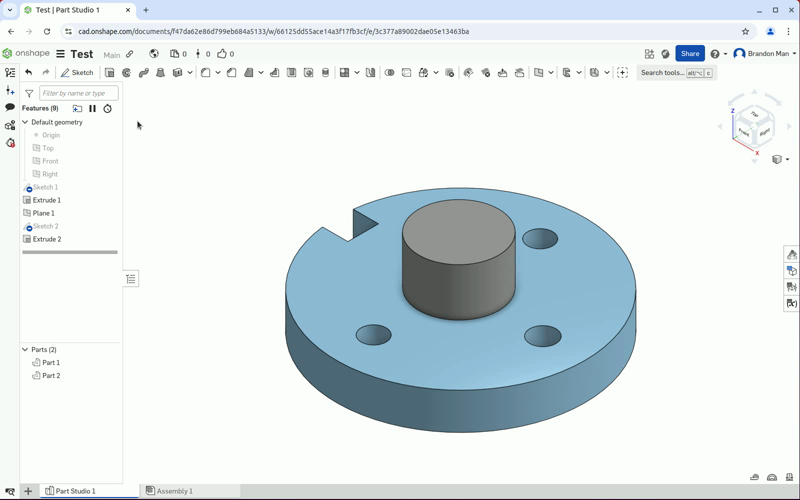
mouse_move(73, 189)
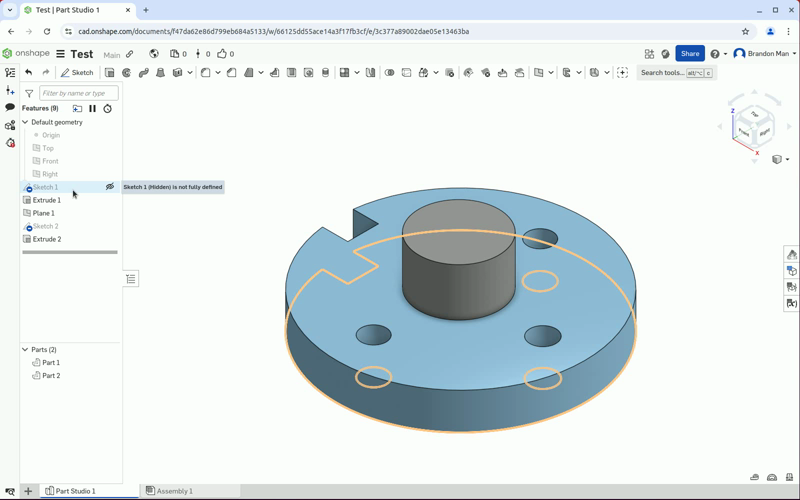
click(73, 189)